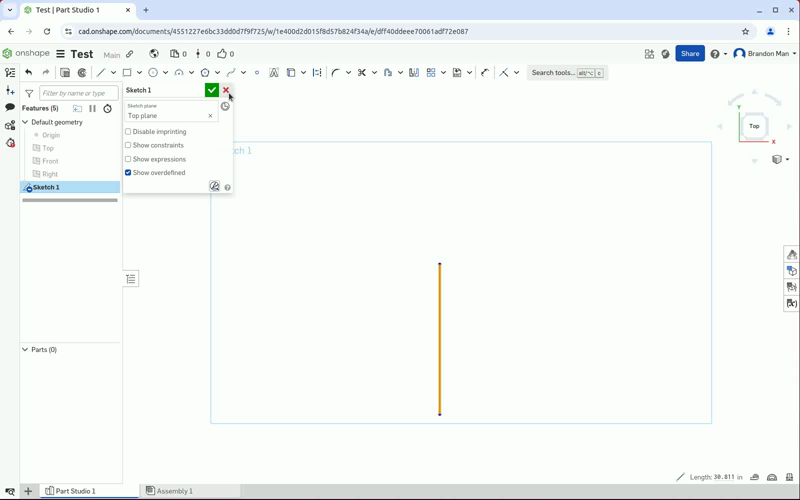
key(shift+h)
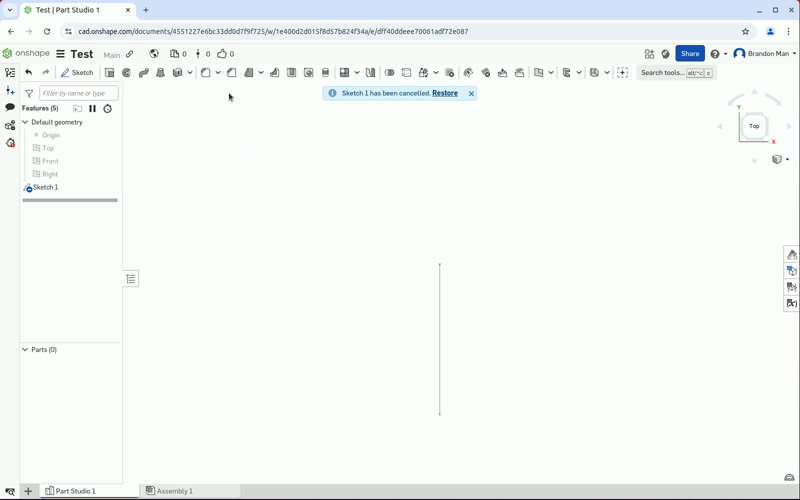
key(shift+s)
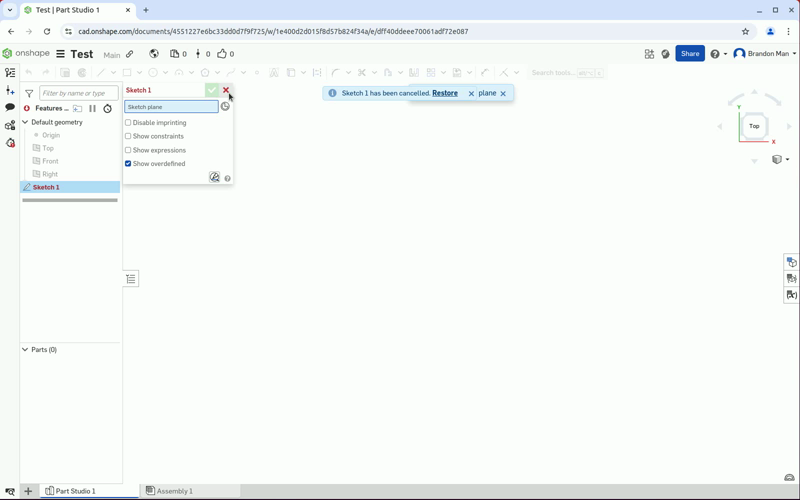
mouse_move(73, 150)
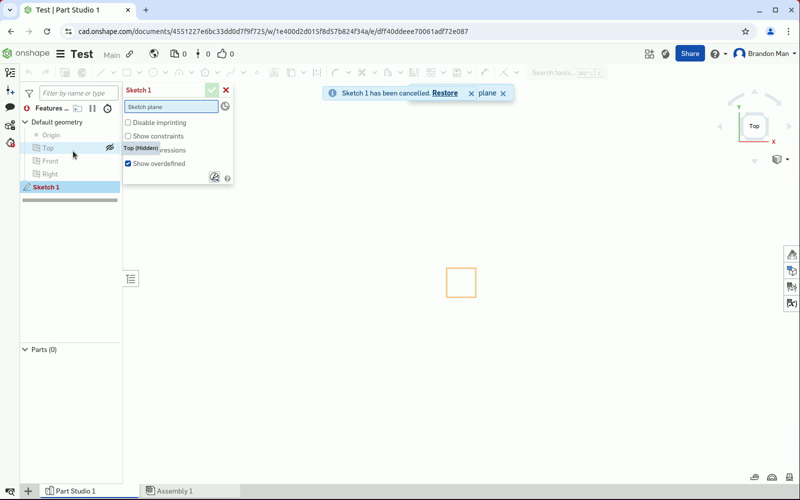
click(73, 150)
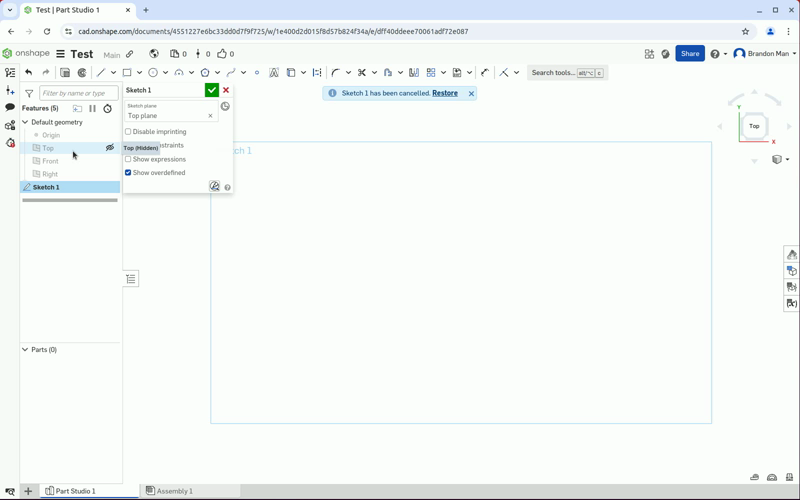
mouse_move(73, 352)
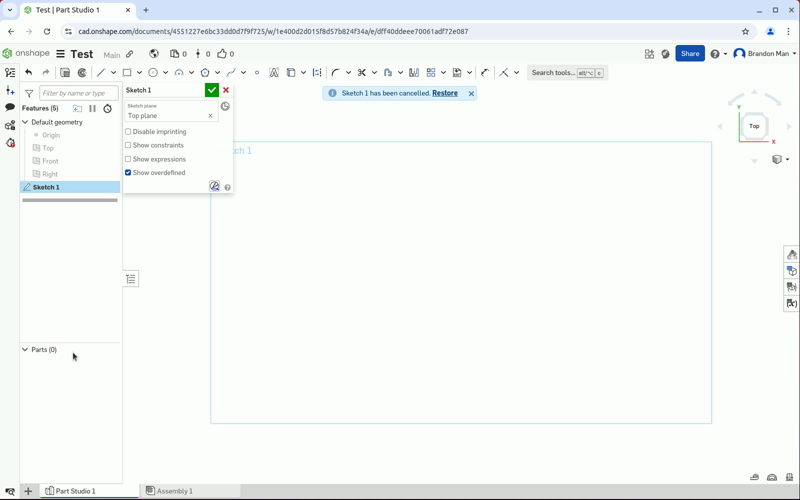
key(y)
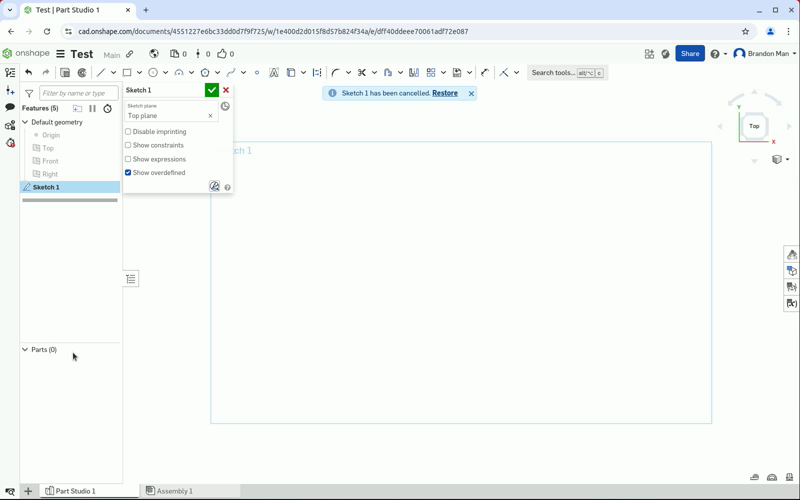
key(c)
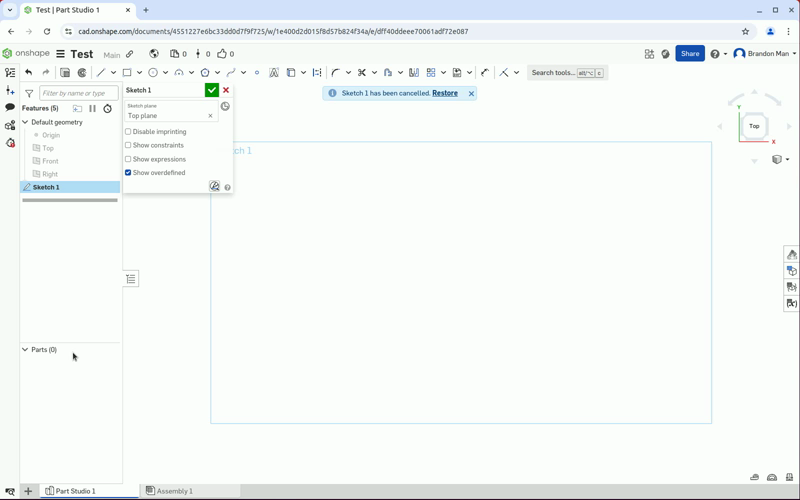
key_down(shift)
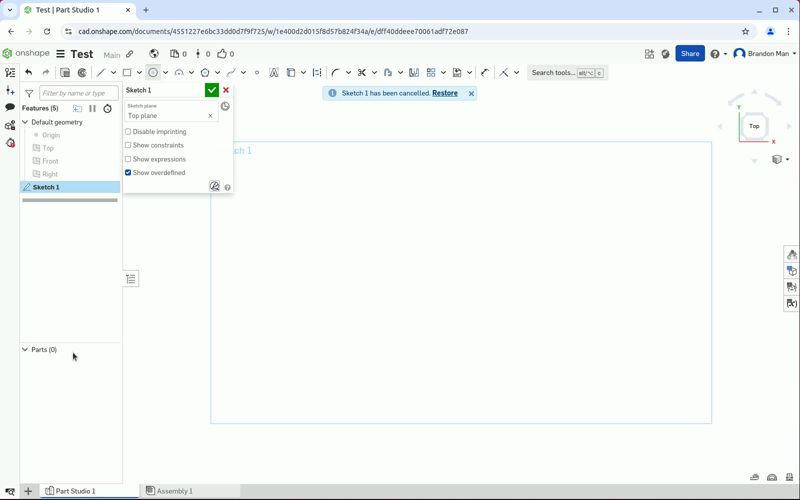
mouse_move(460, 282)
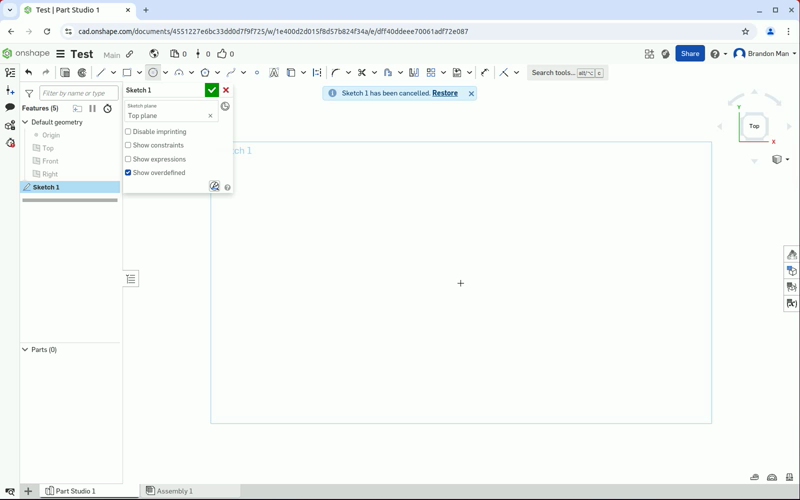
click(460, 282)
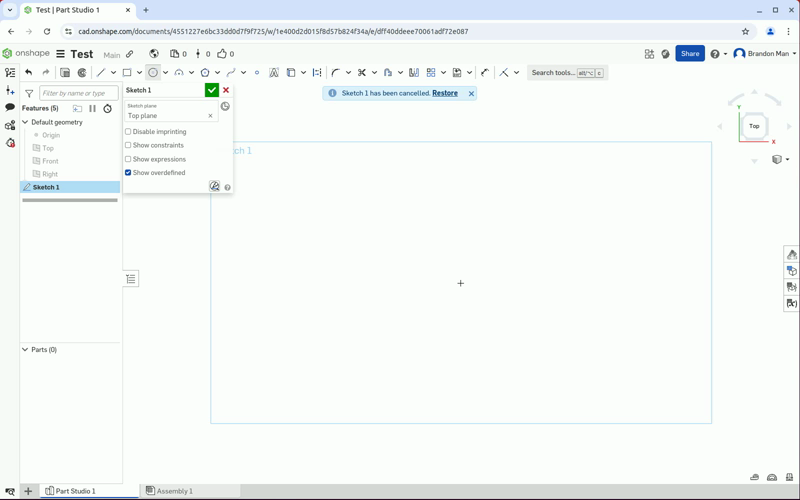
key_up(shift)
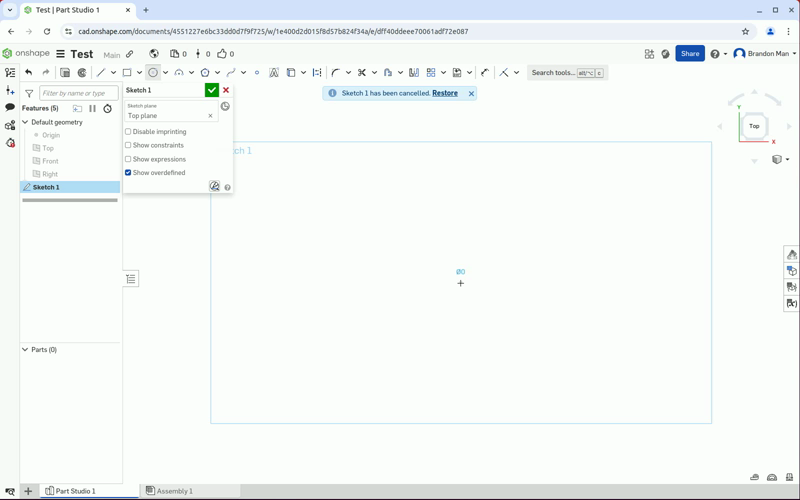
mouse_move(465, 282)
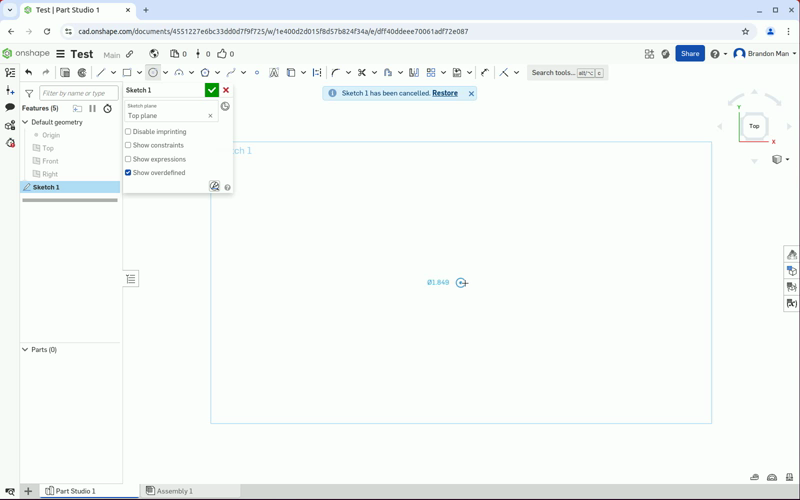
click(465, 282)
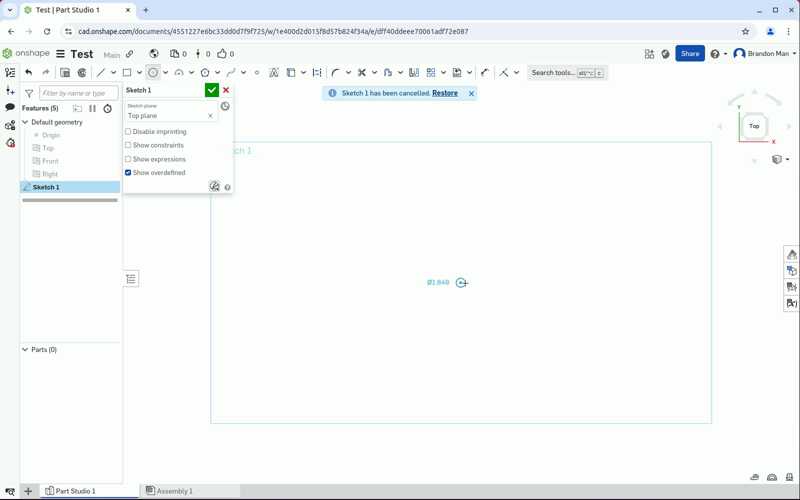
key(esc)
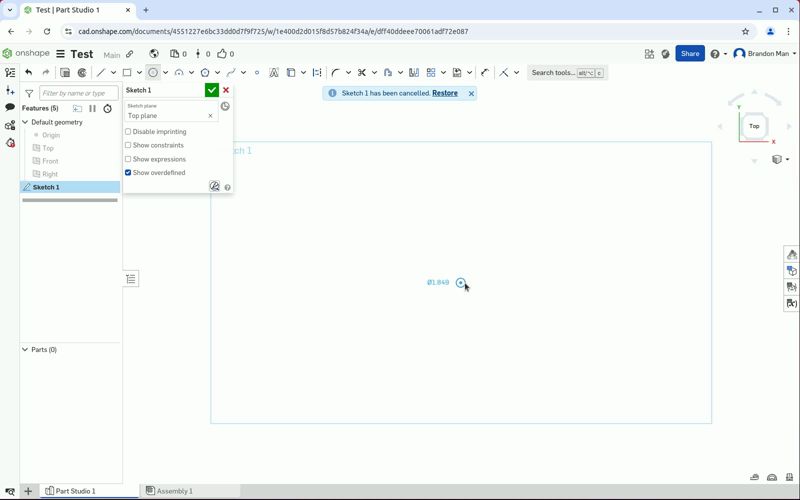
mouse_move(459, 280)
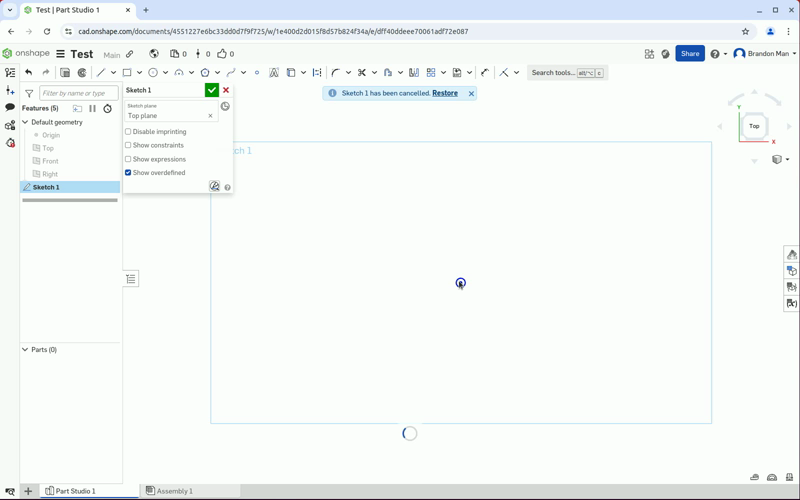
scroll(6)
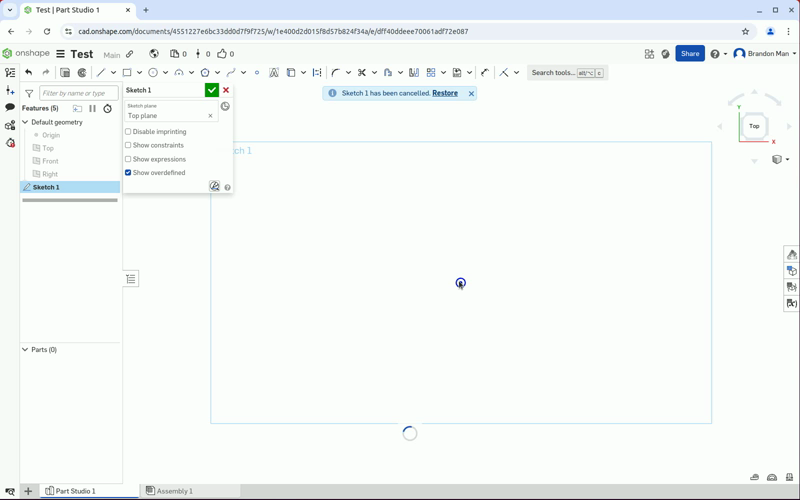
scroll(6)
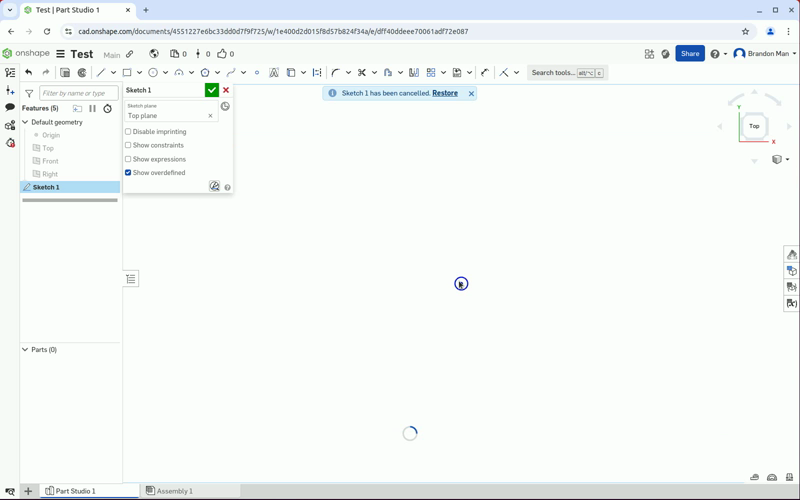
scroll(6)
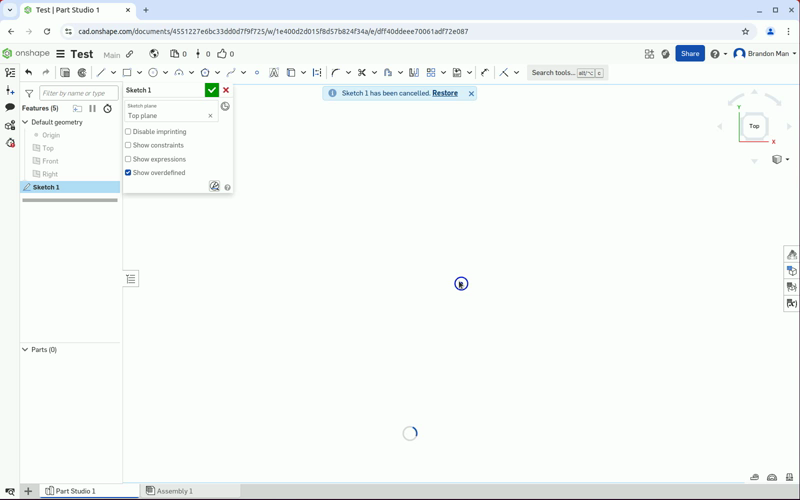
scroll(6)
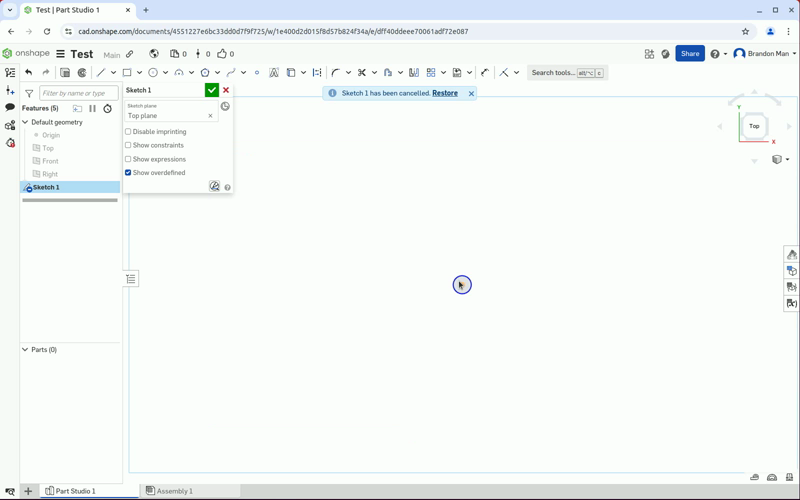
scroll(6)
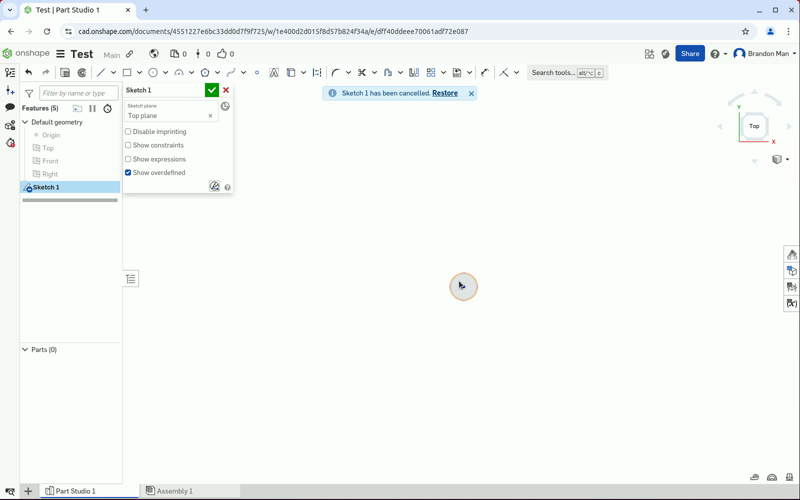
scroll(6)
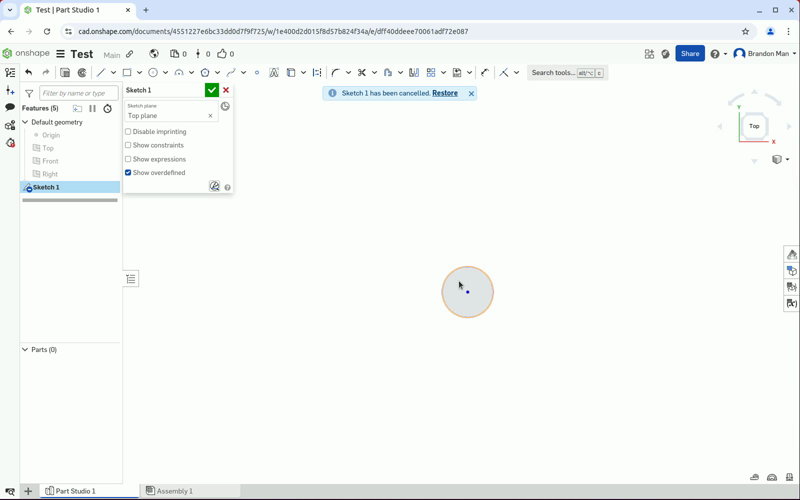
scroll(6)
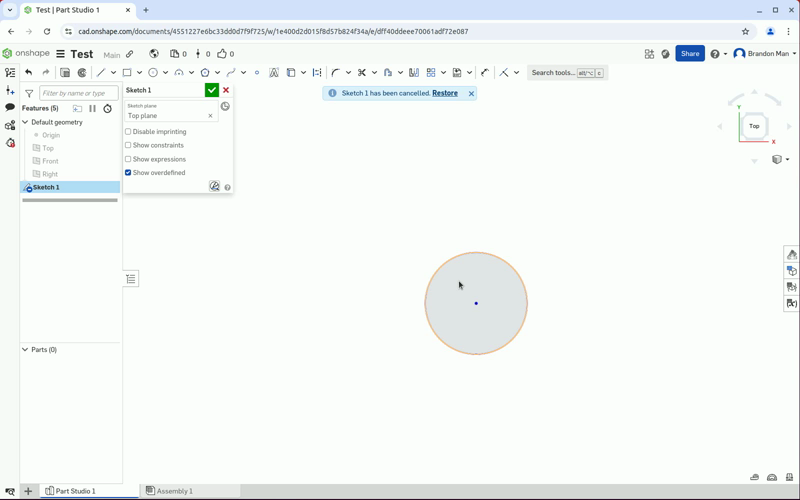
click(459, 280)
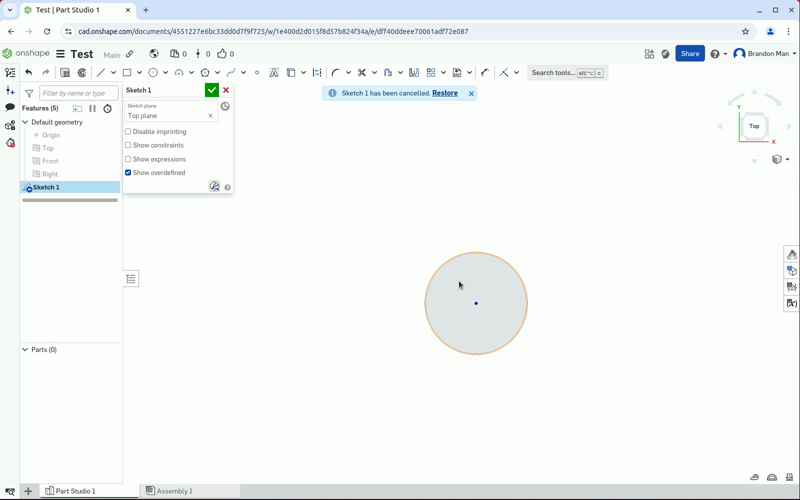
scroll(-6)
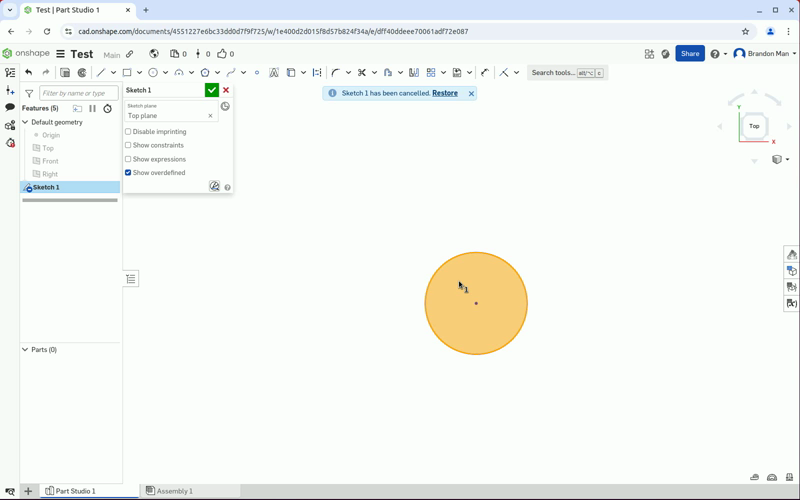
scroll(-6)
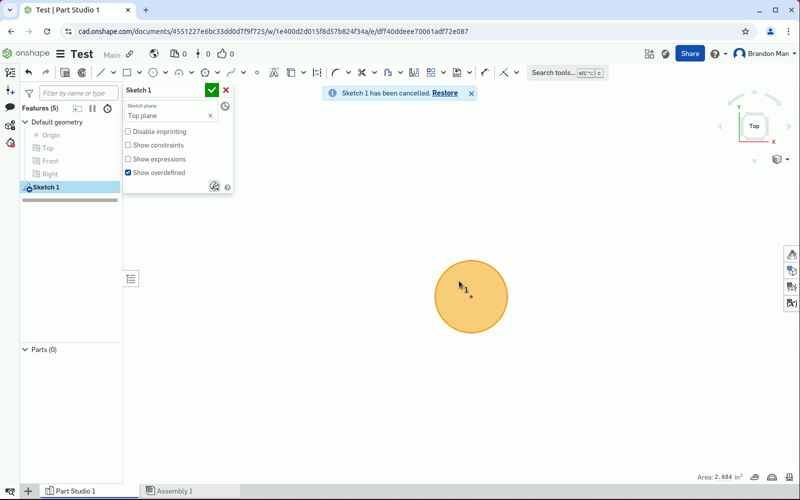
scroll(-6)
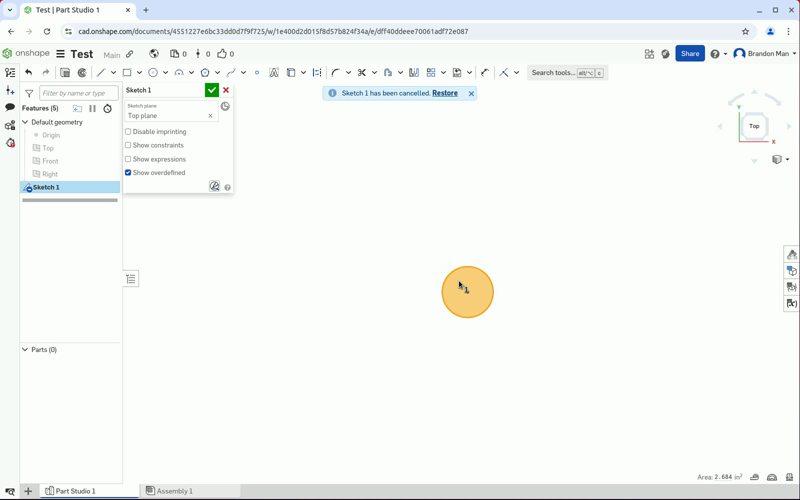
scroll(-6)
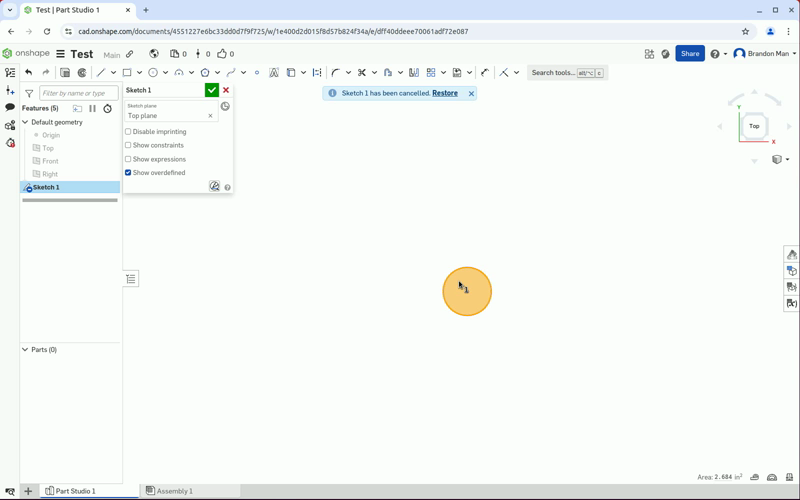
scroll(-6)
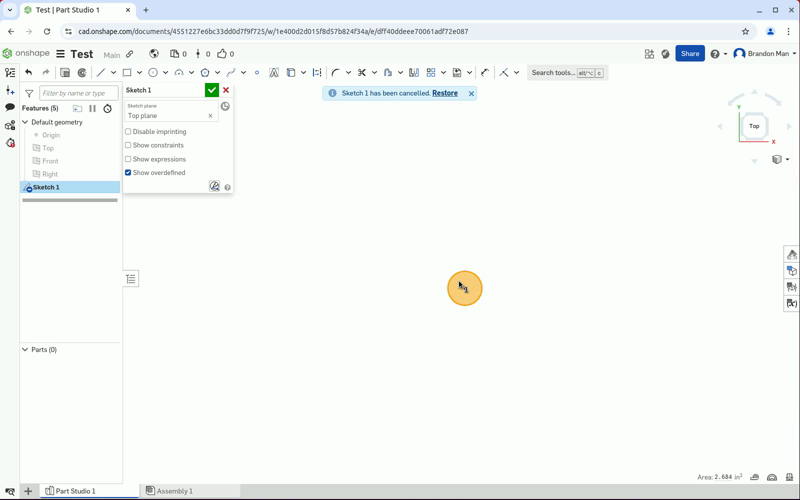
scroll(-6)
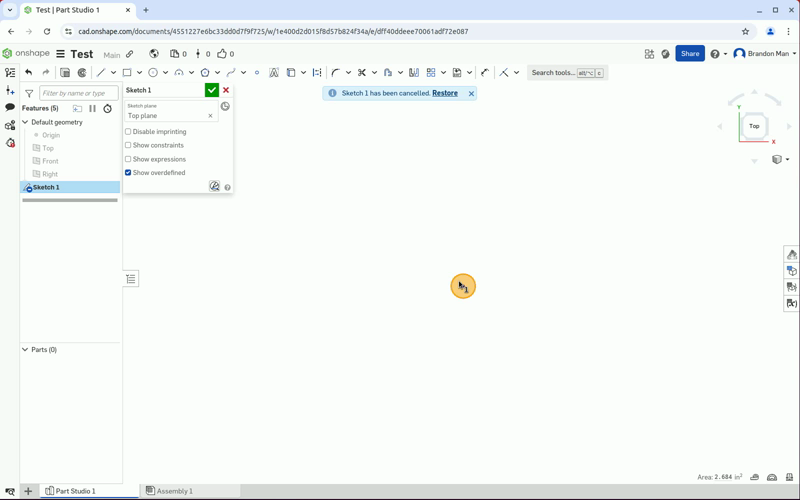
scroll(-6)
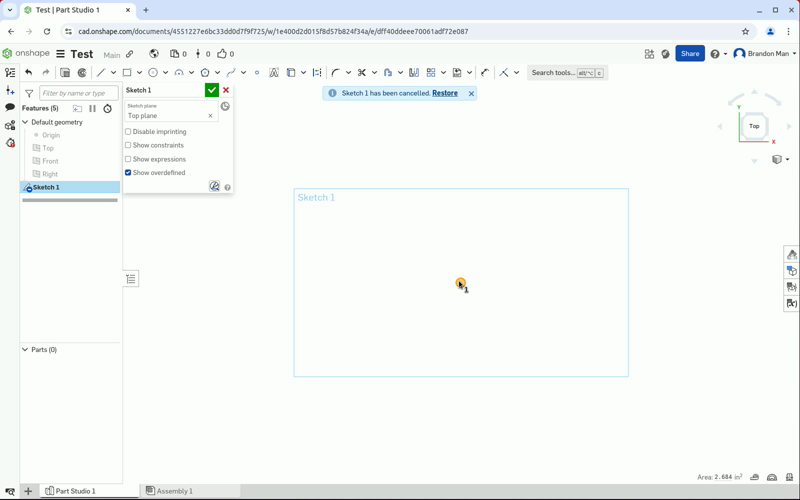
mouse_move(73, 352)
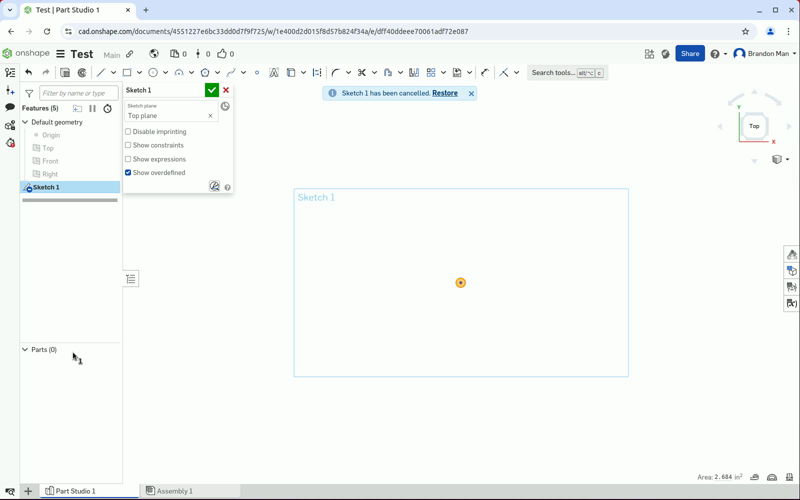
key(shift+y)
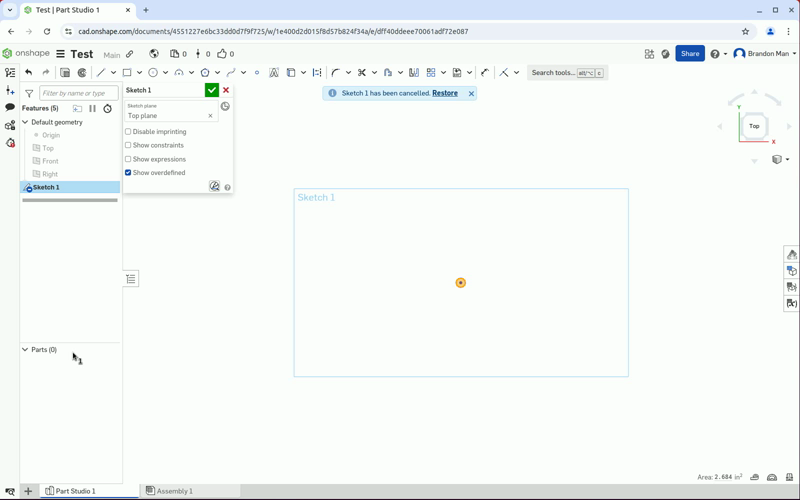
key(shift+e)
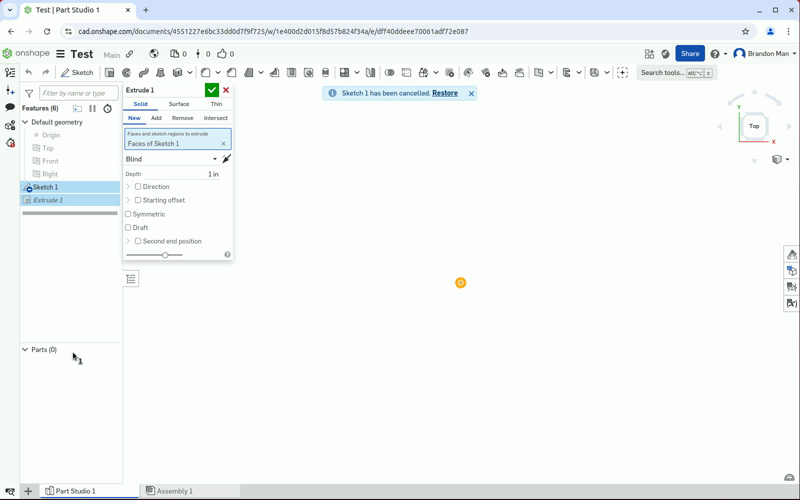
mouse_move(143, 106)
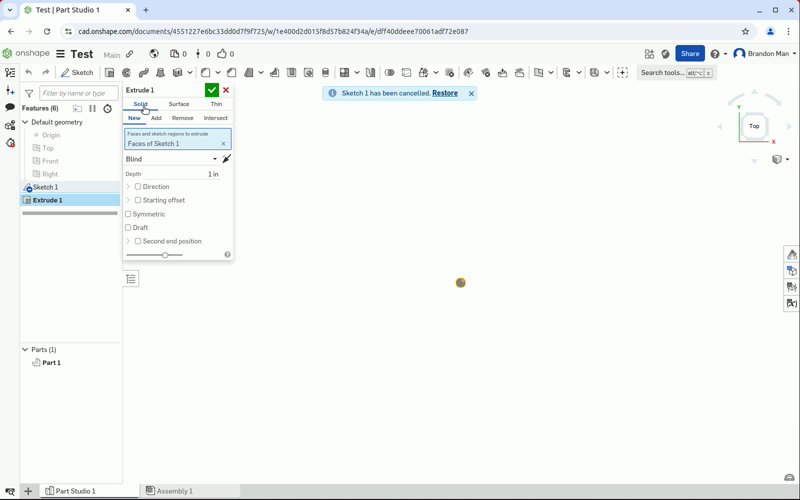
click(143, 106)
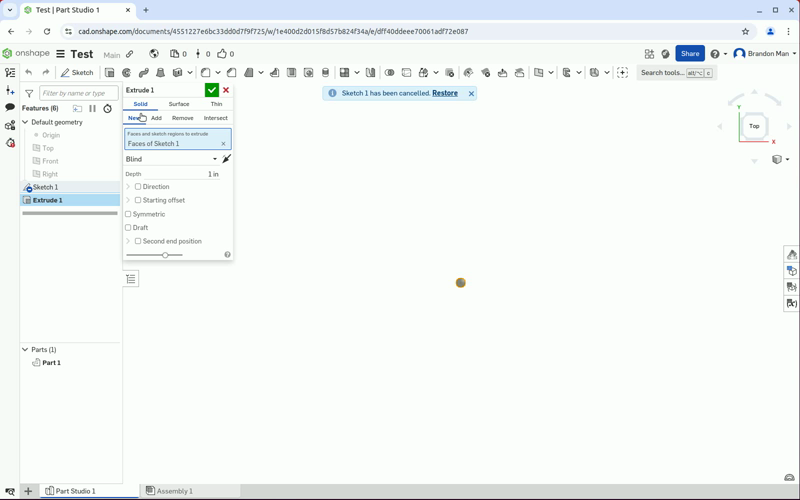
mouse_move(137, 120)
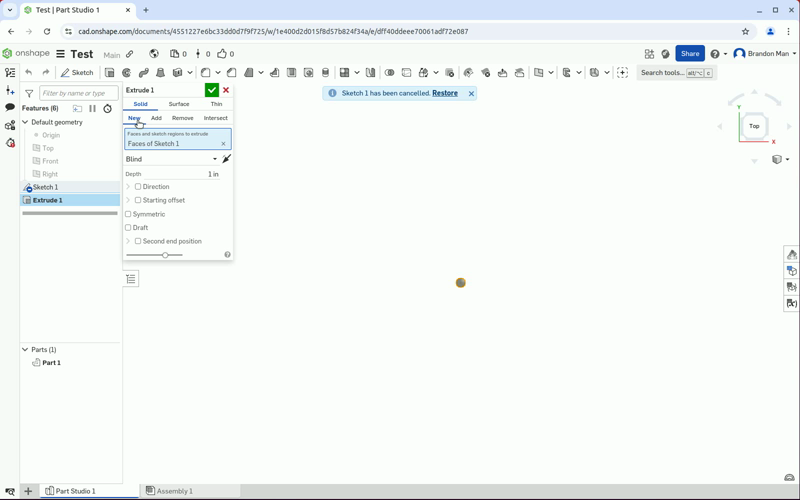
click(137, 120)
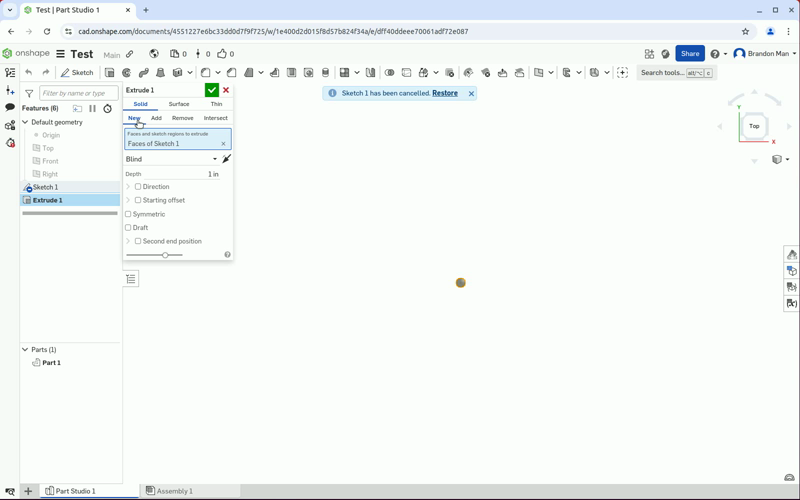
key(tab, 4)
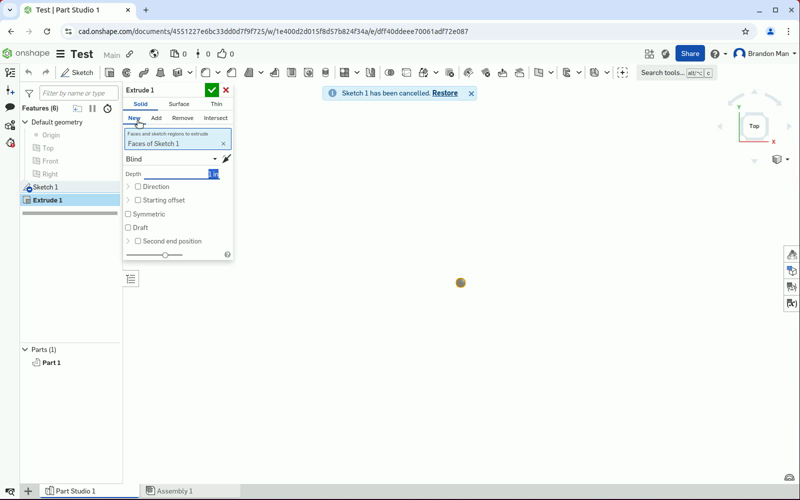
text(23.108)
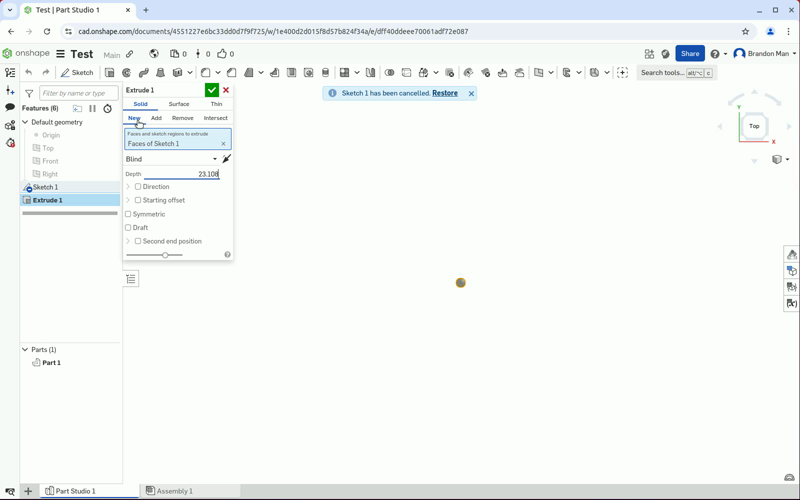
key(enter)
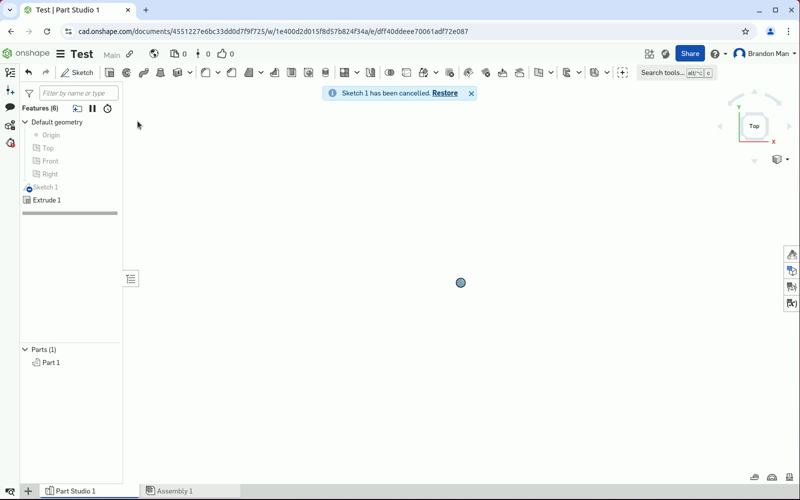
key(shift+h)
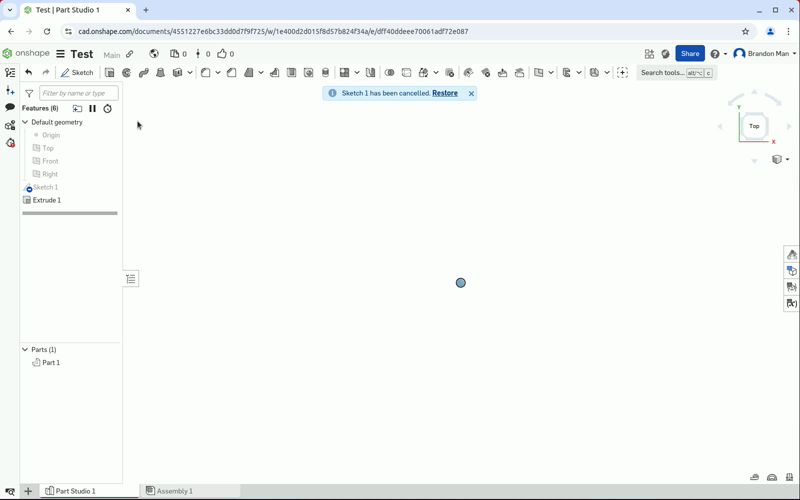
key(shift+h)
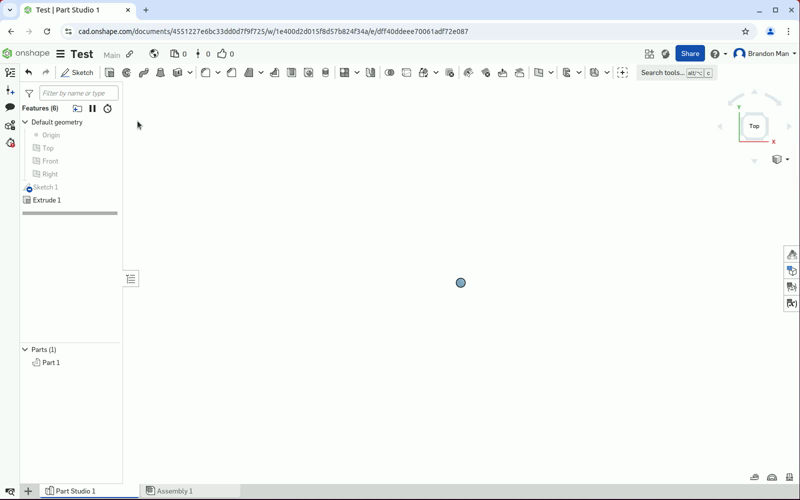
mouse_move(73, 189)
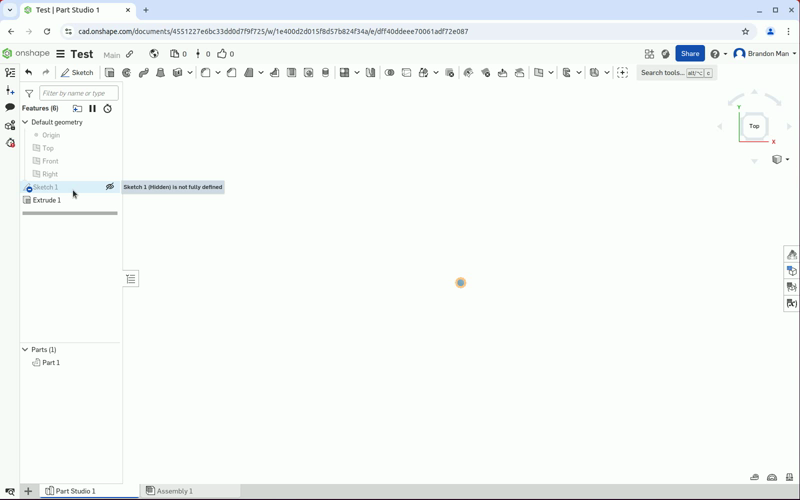
click(73, 189)
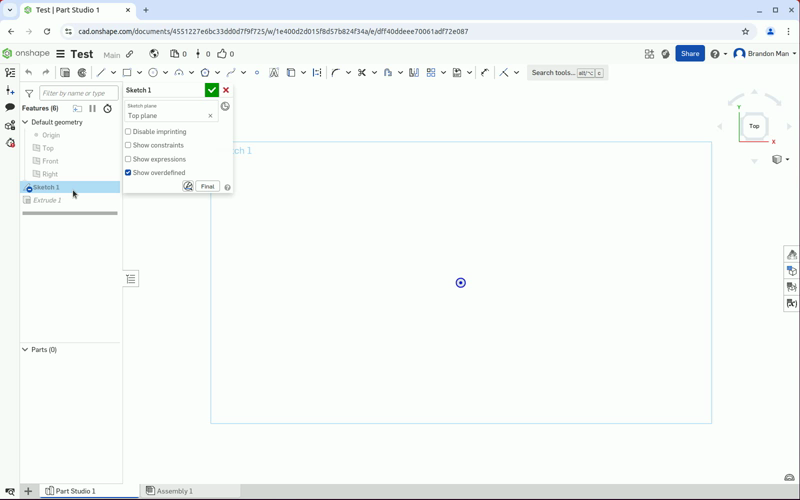
mouse_move(229, 92)
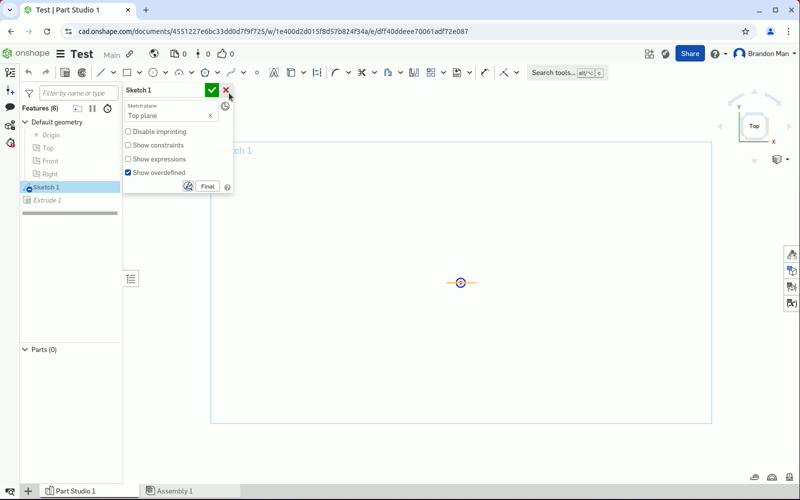
click(229, 92)
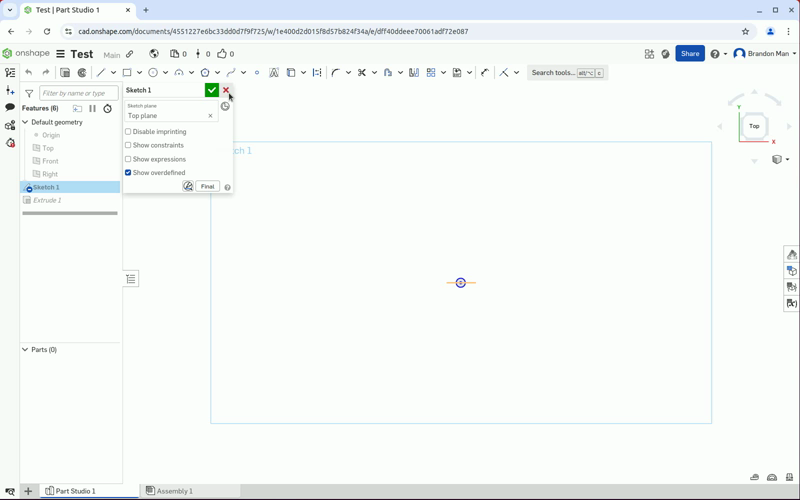
key(shift+s)
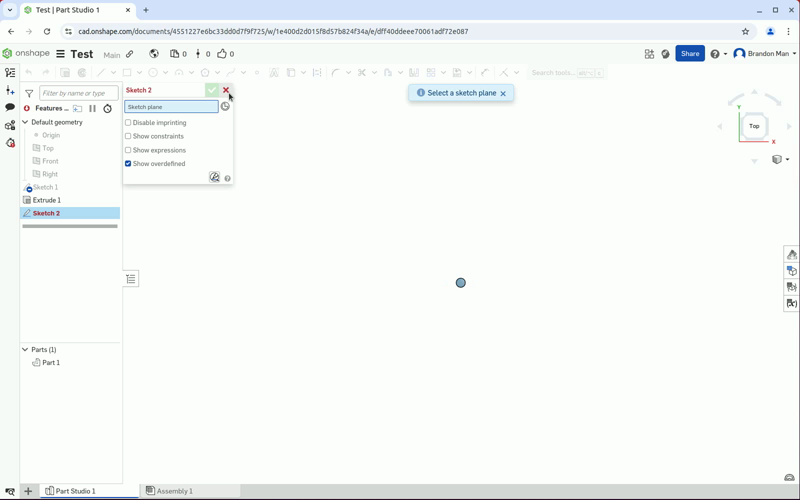
mouse_move(73, 150)
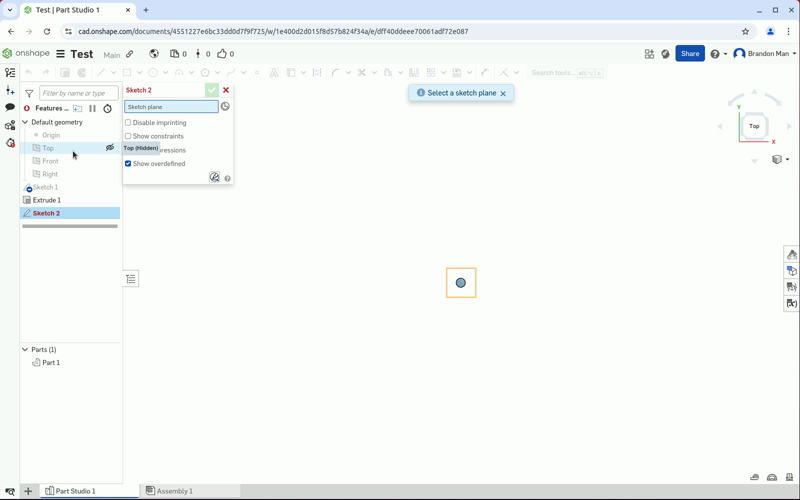
click(73, 150)
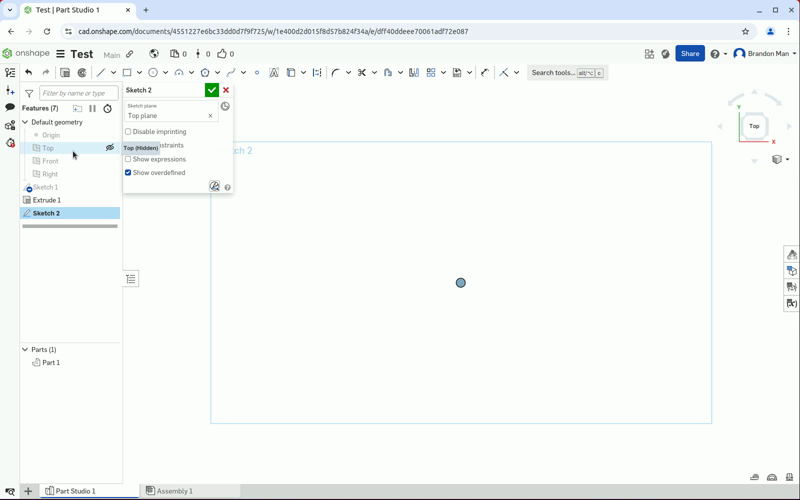
mouse_move(73, 352)
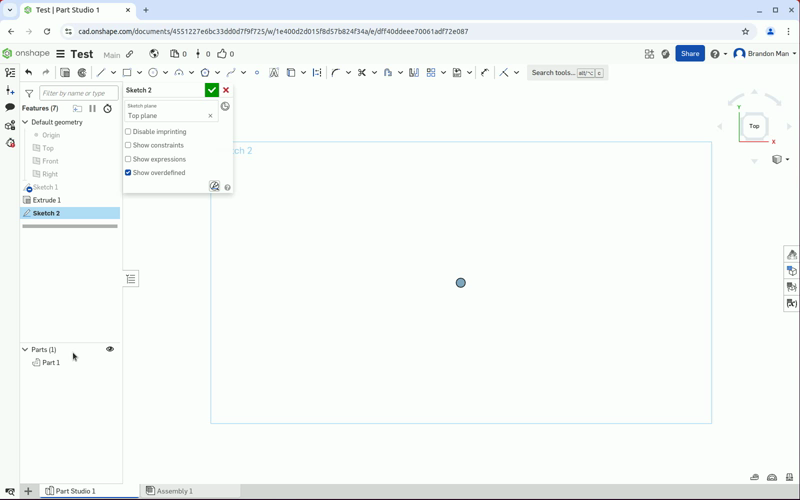
key(y)
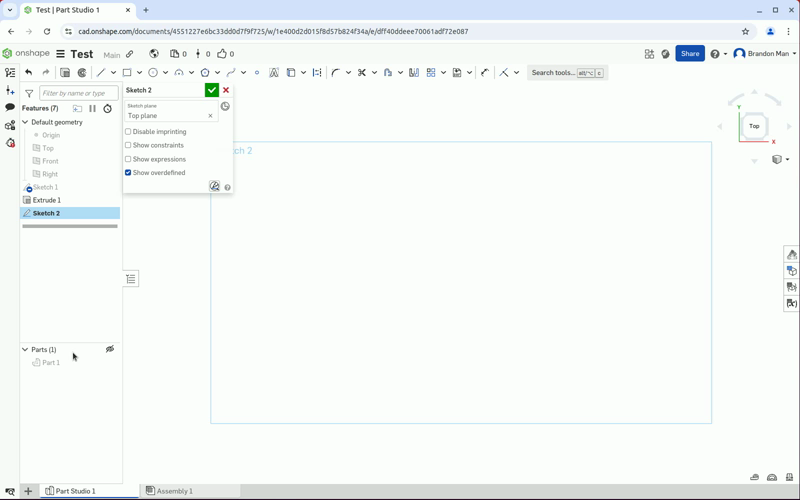
key(c)
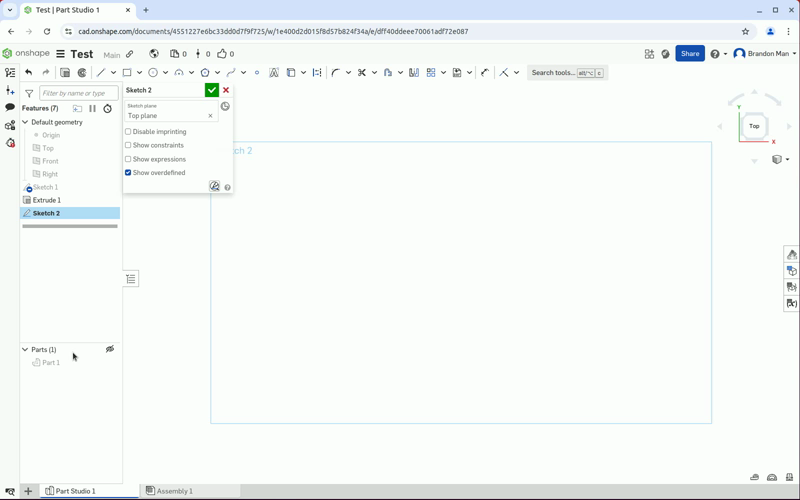
key_down(shift)
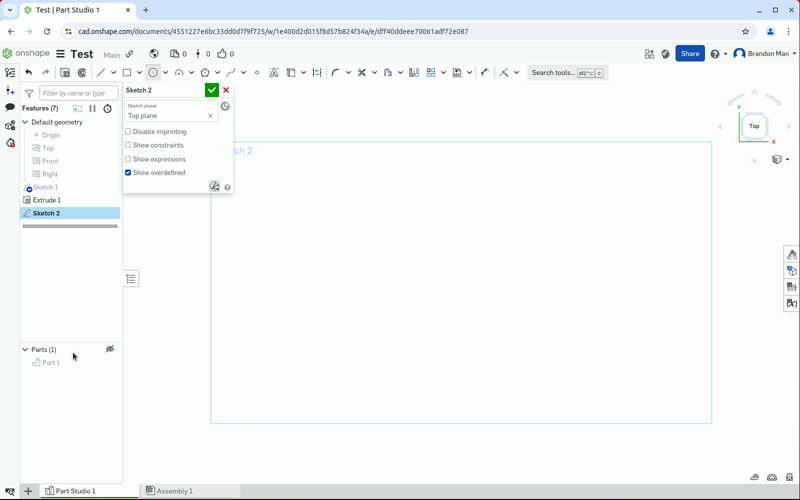
mouse_move(471, 282)
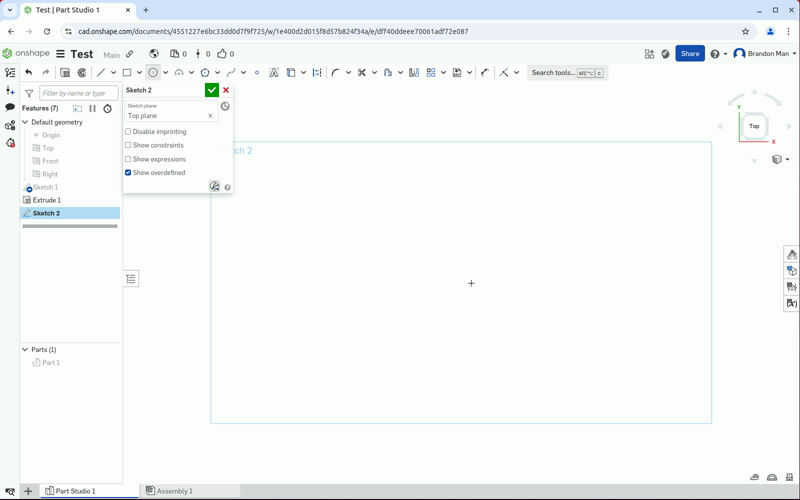
click(471, 282)
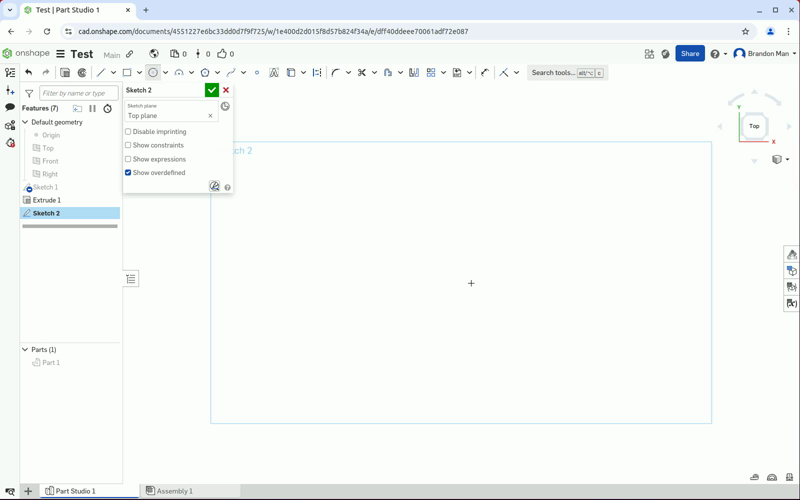
key_up(shift)
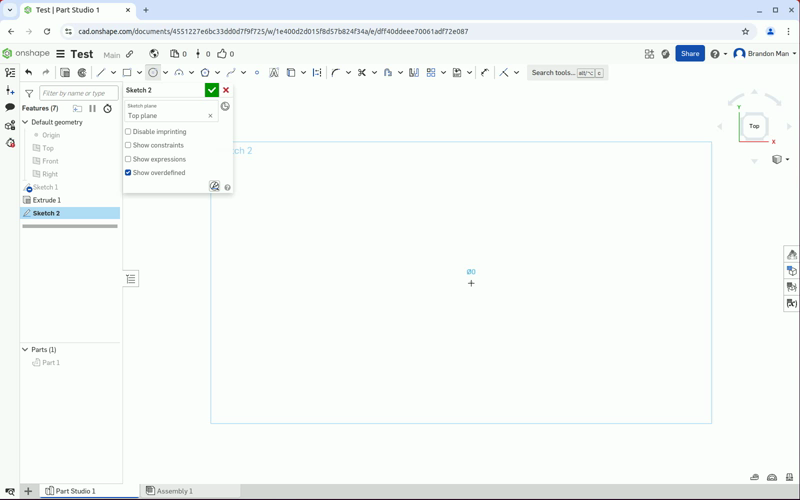
mouse_move(475, 282)
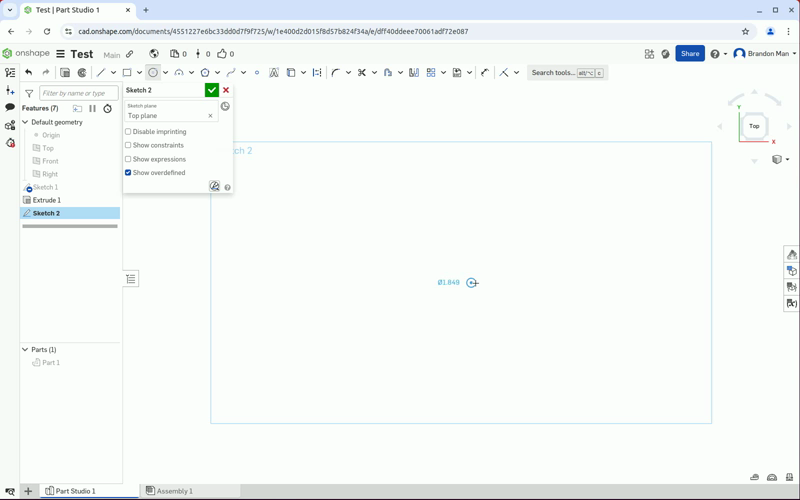
click(475, 282)
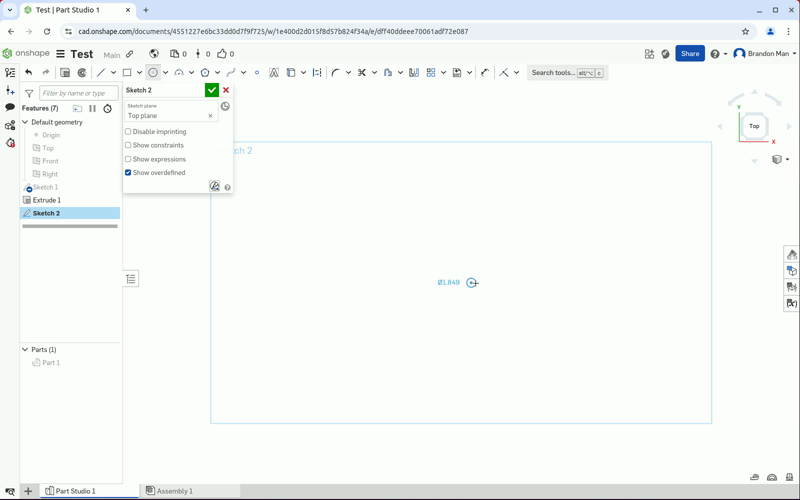
key(esc)
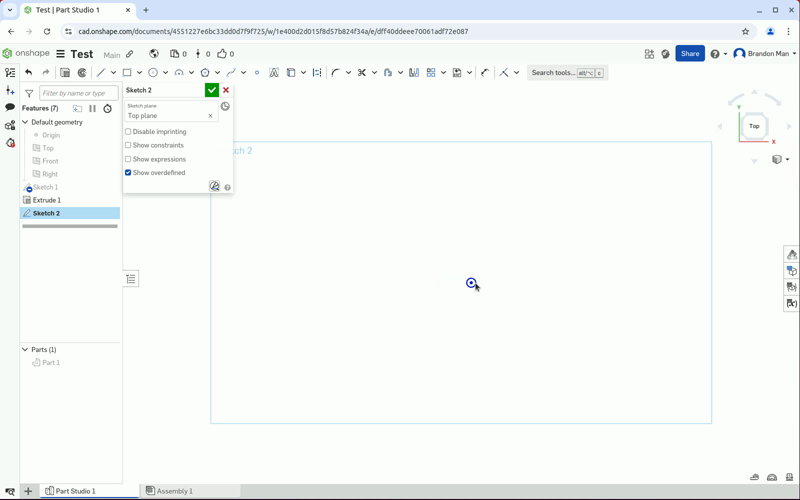
mouse_move(471, 283)
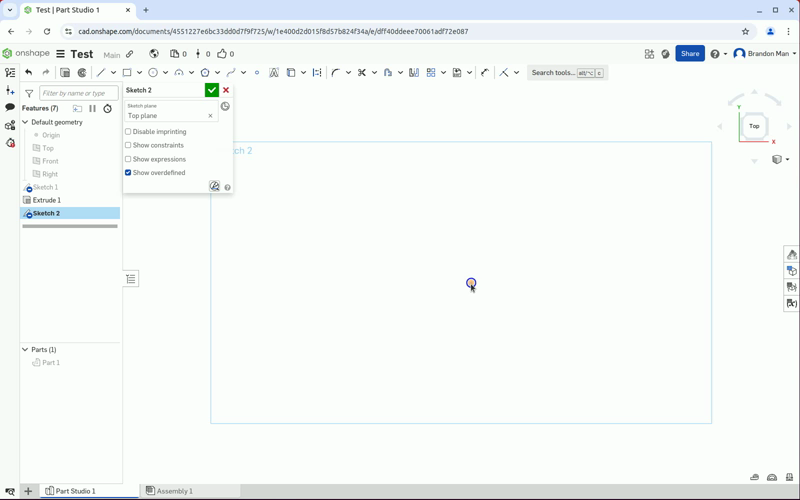
scroll(6)
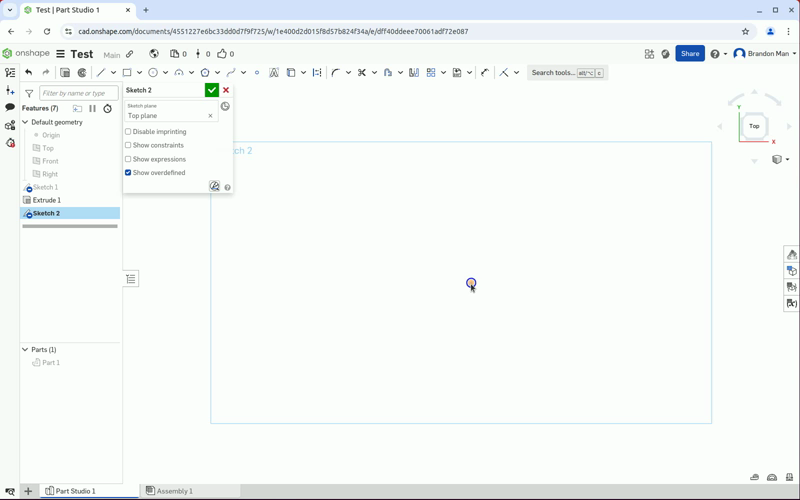
scroll(6)
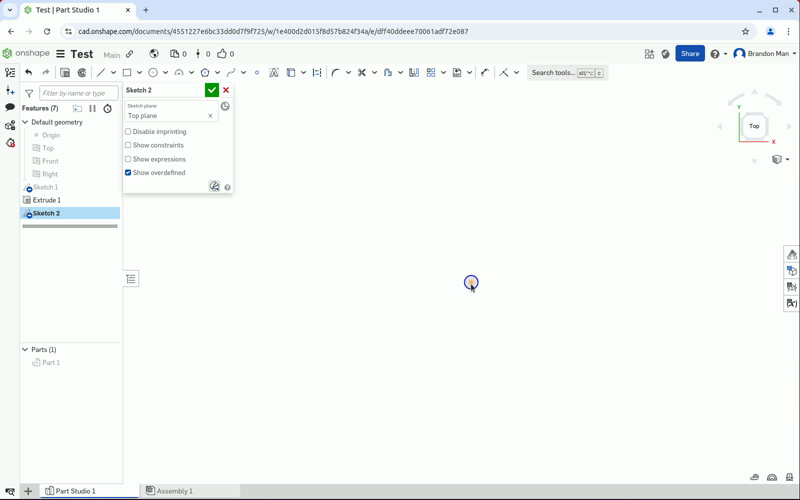
scroll(6)
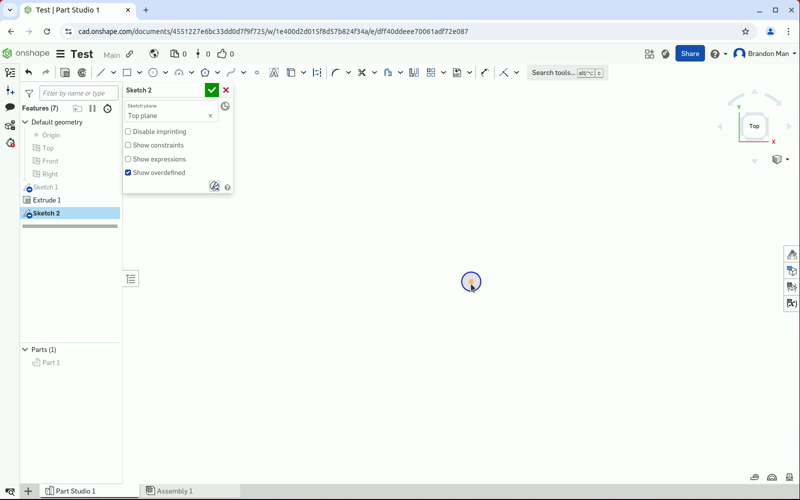
scroll(6)
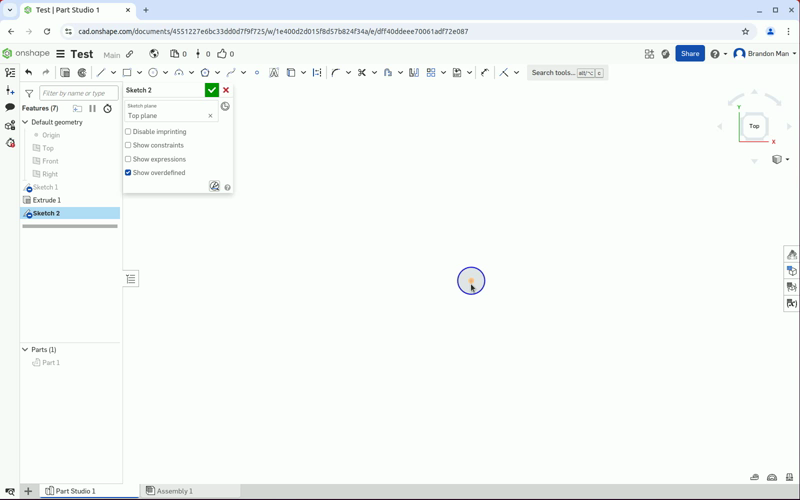
scroll(6)
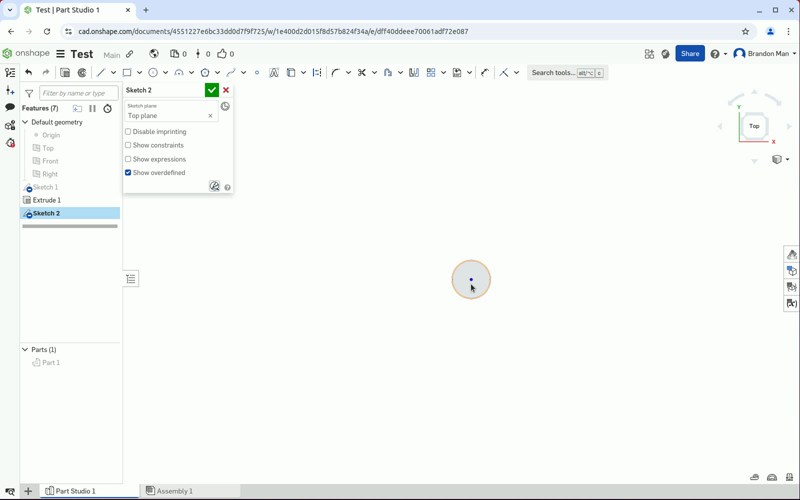
scroll(6)
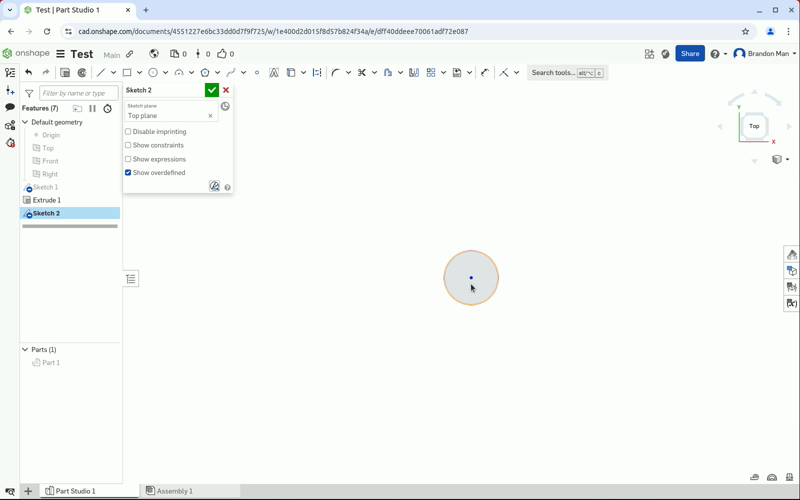
scroll(6)
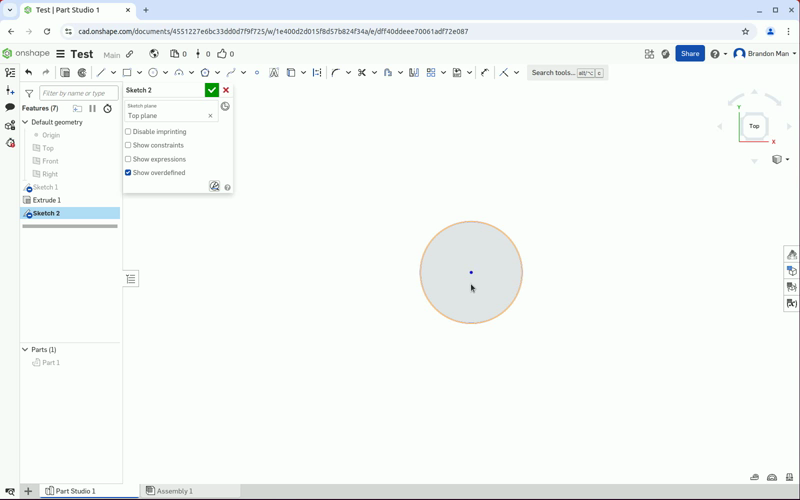
click(471, 283)
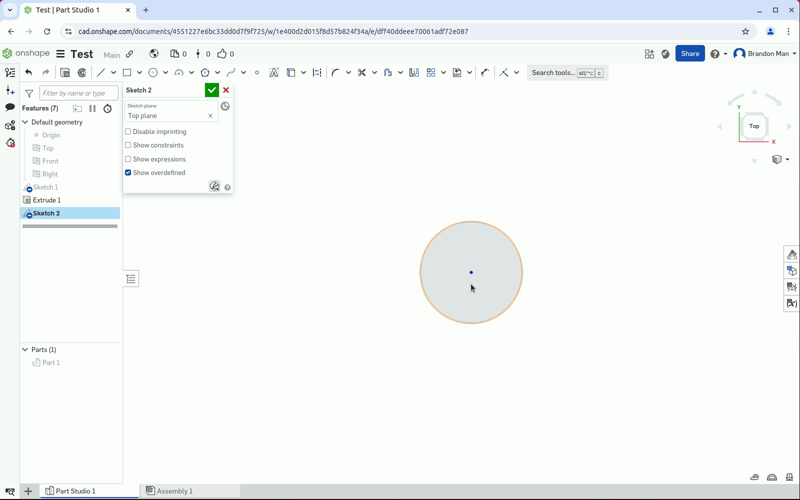
scroll(-6)
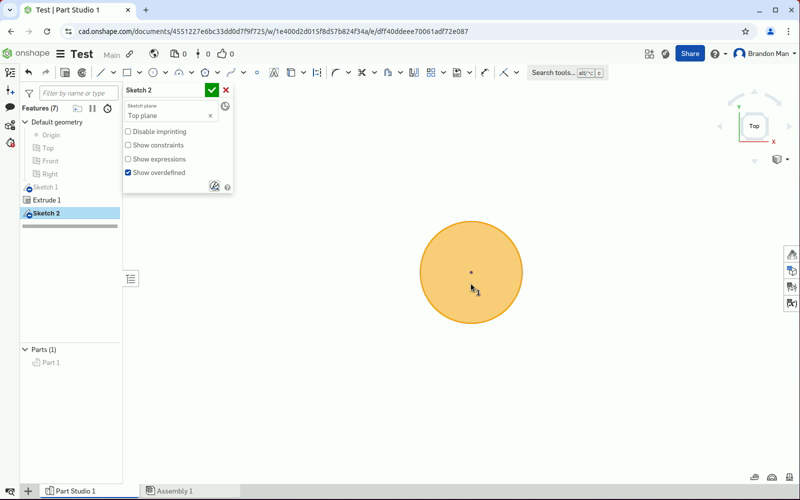
scroll(-6)
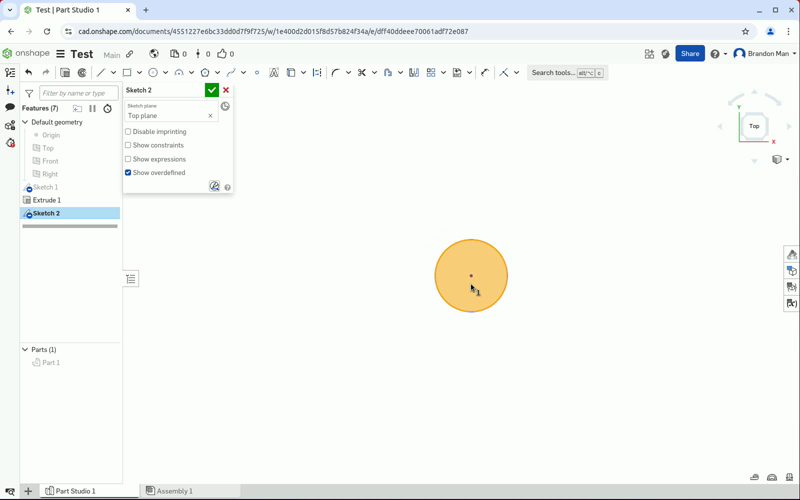
scroll(-6)
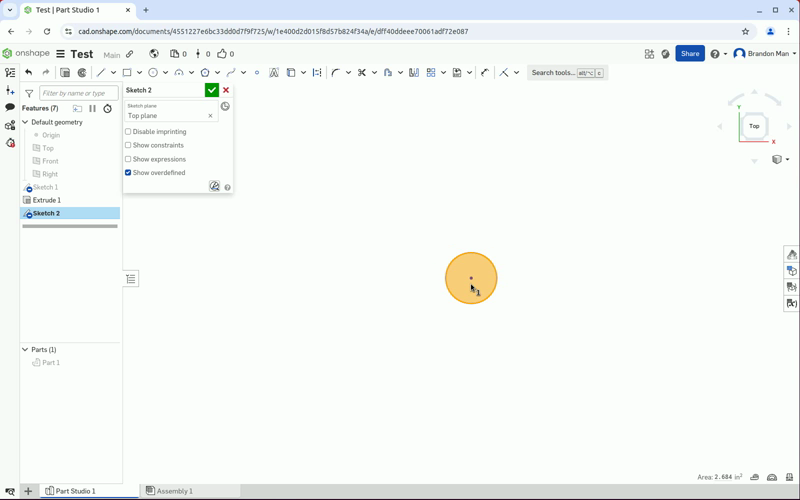
scroll(-6)
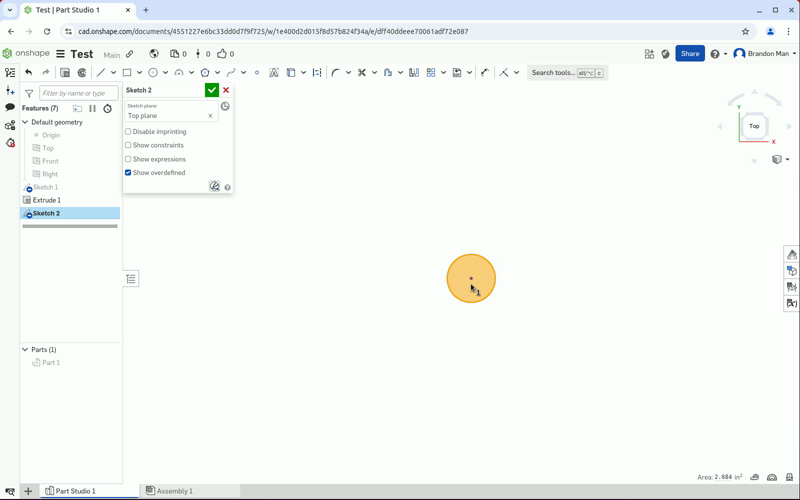
scroll(-6)
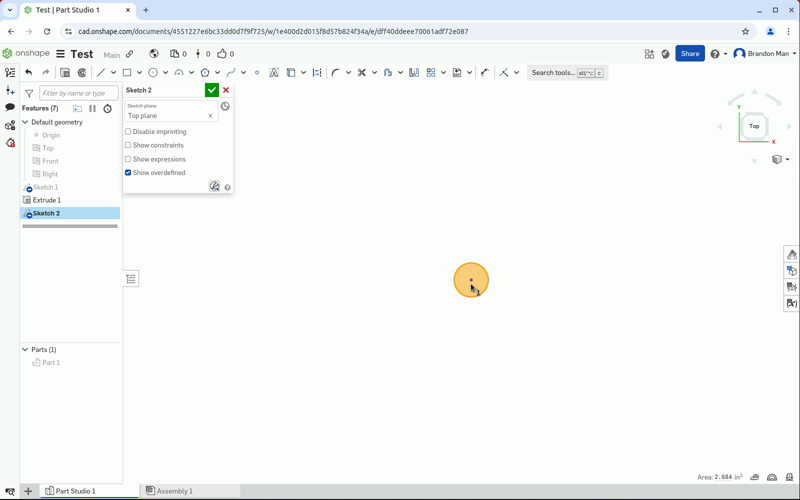
scroll(-6)
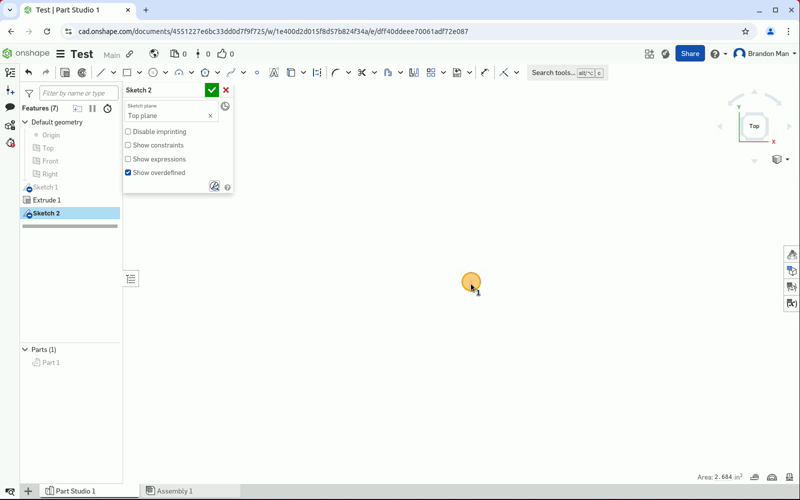
scroll(-6)
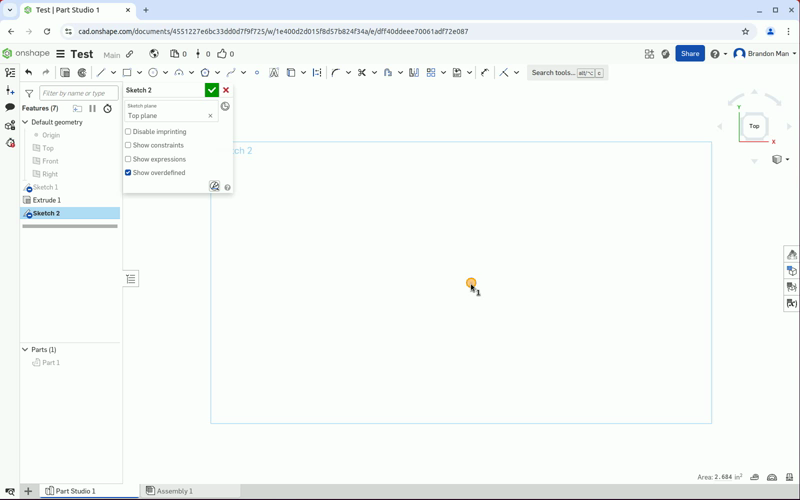
mouse_move(73, 352)
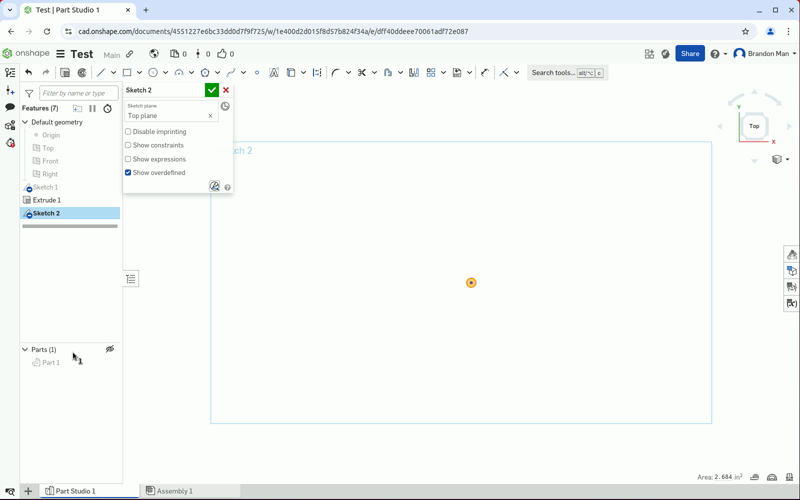
key(shift+y)
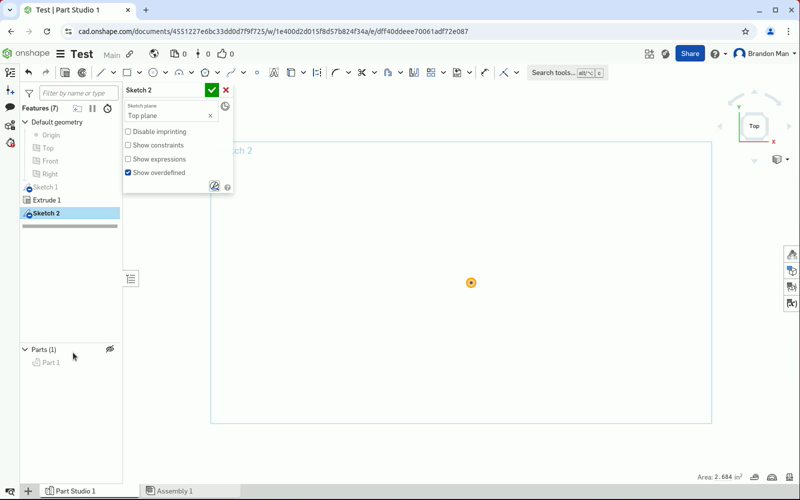
key(shift+e)
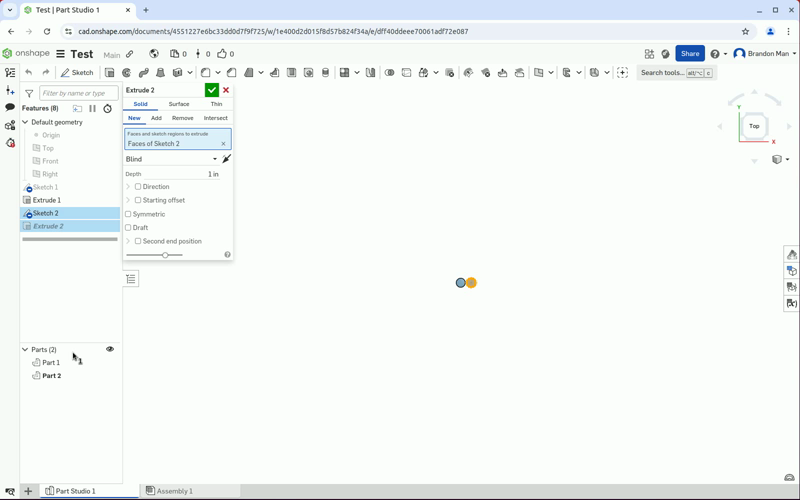
mouse_move(143, 106)
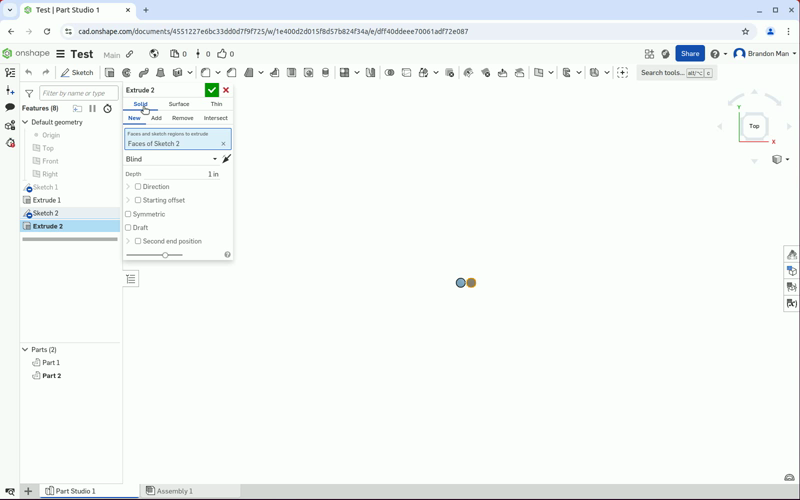
click(143, 106)
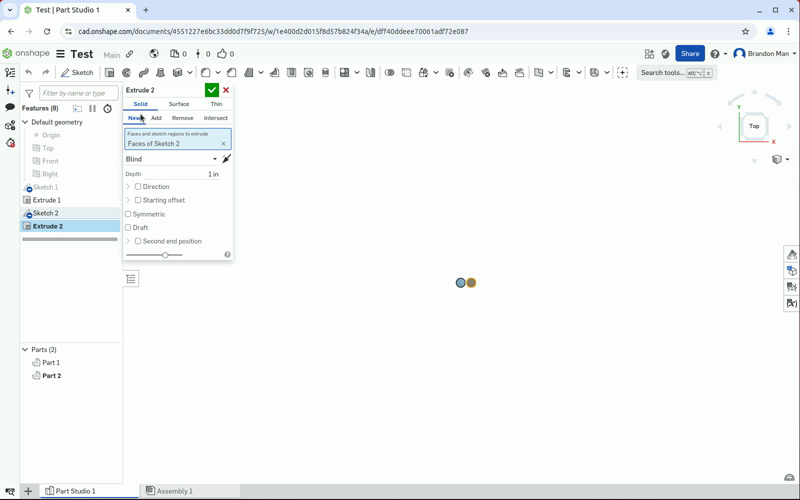
mouse_move(137, 120)
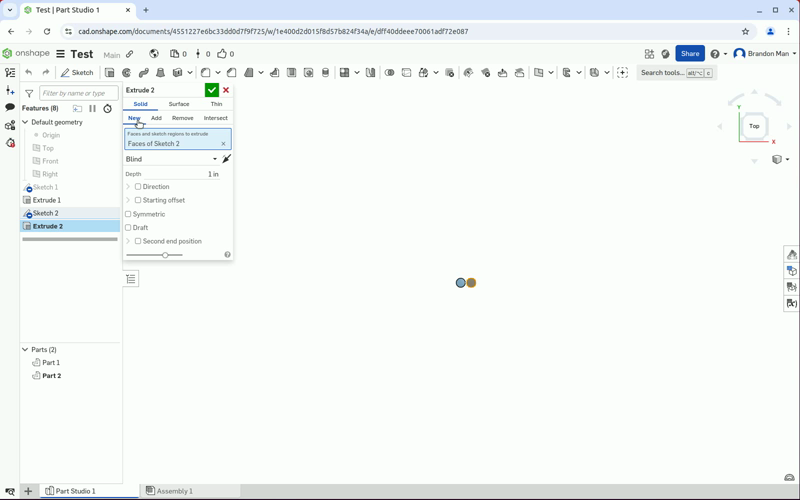
click(137, 120)
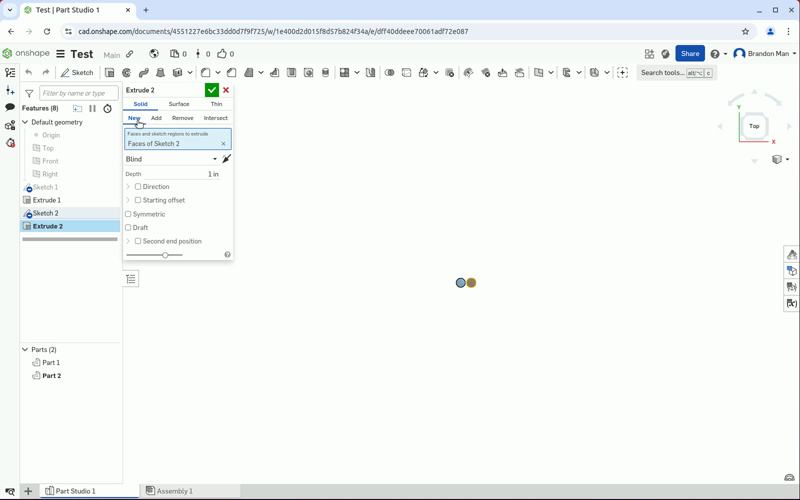
key(tab, 4)
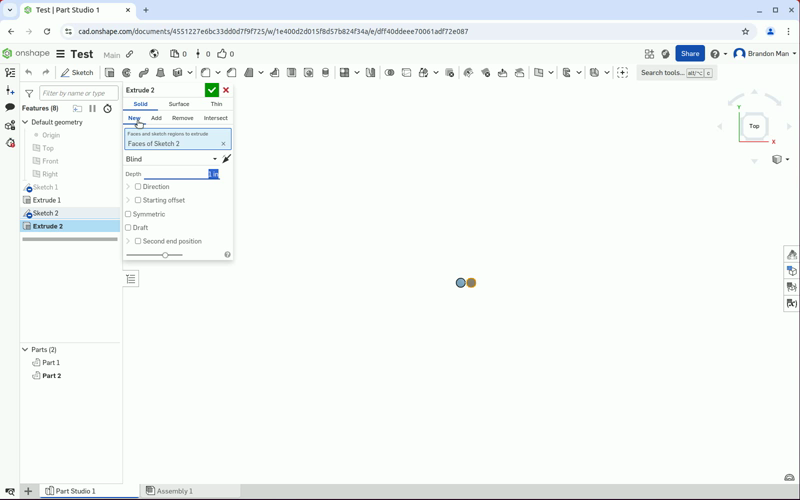
text(23.108)
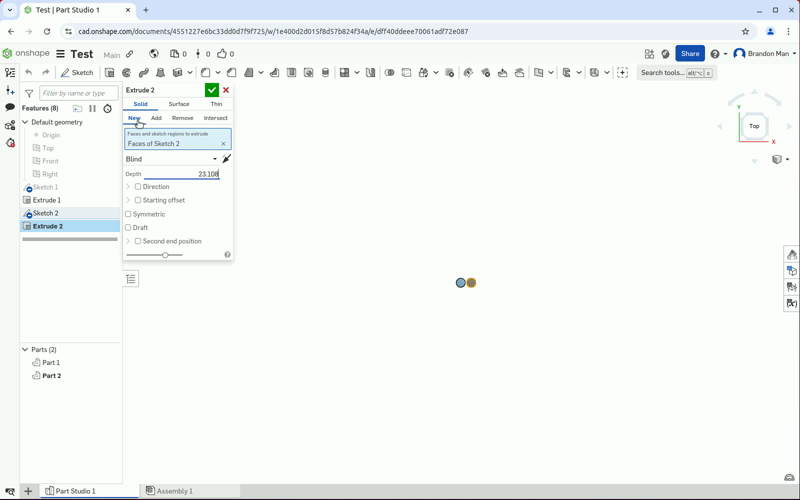
key(enter)
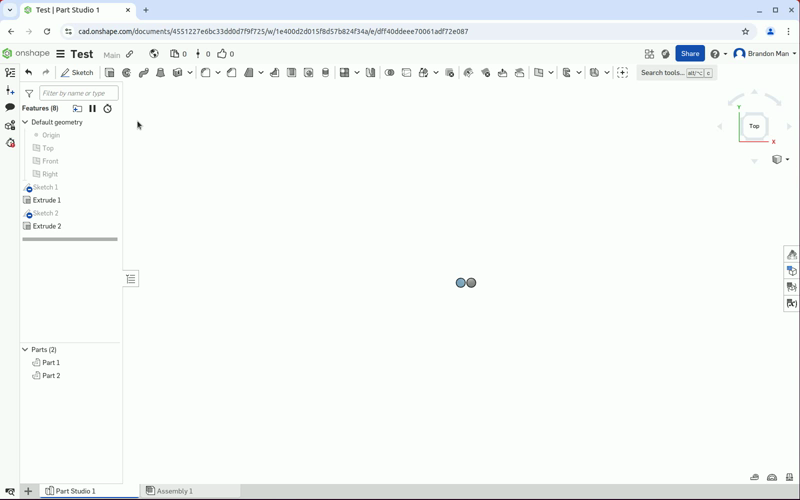
key(shift+h)
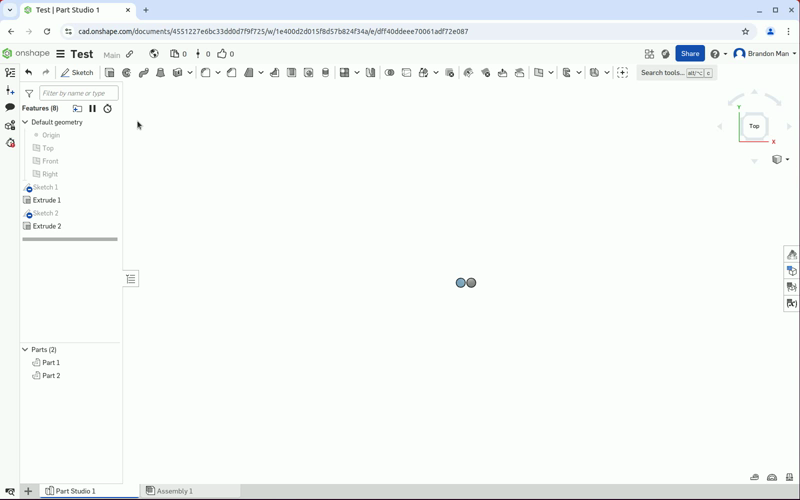
key(shift+h)
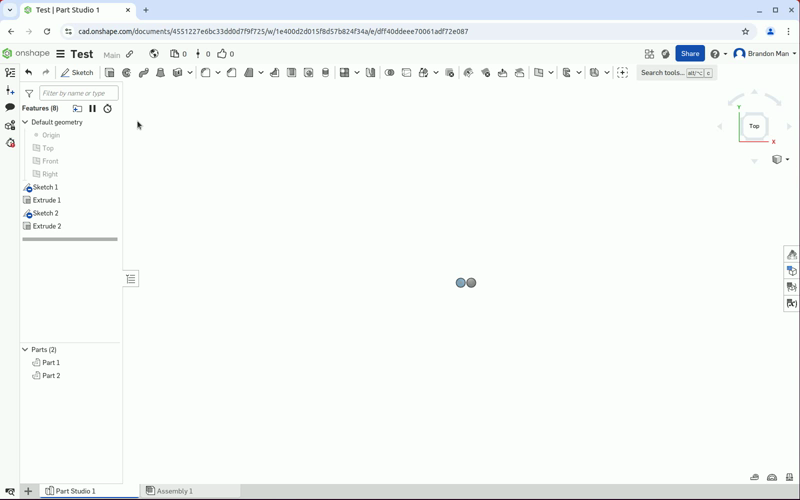
key(shift+7)
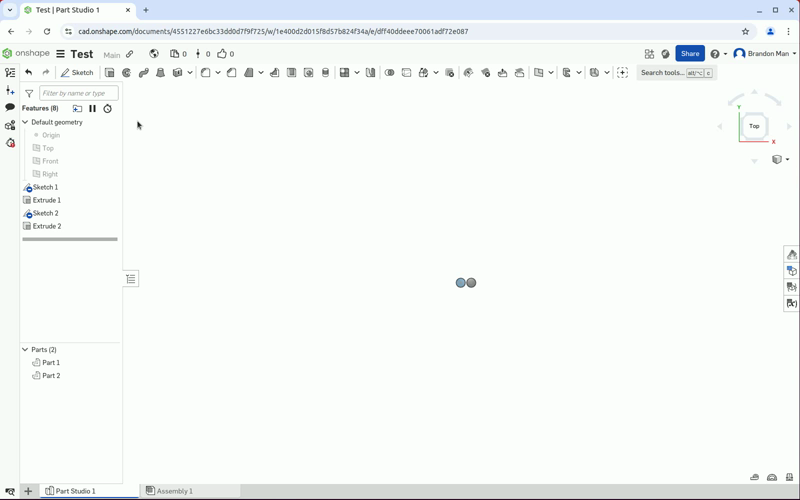
key(up, 3)
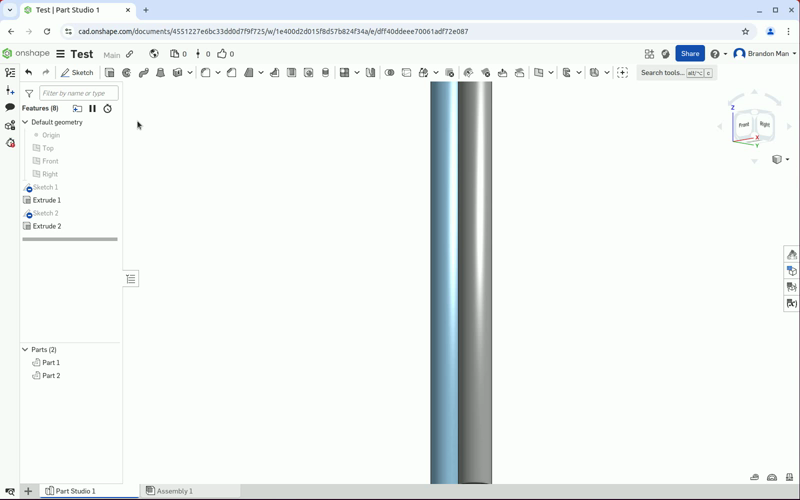
key(left, 3)
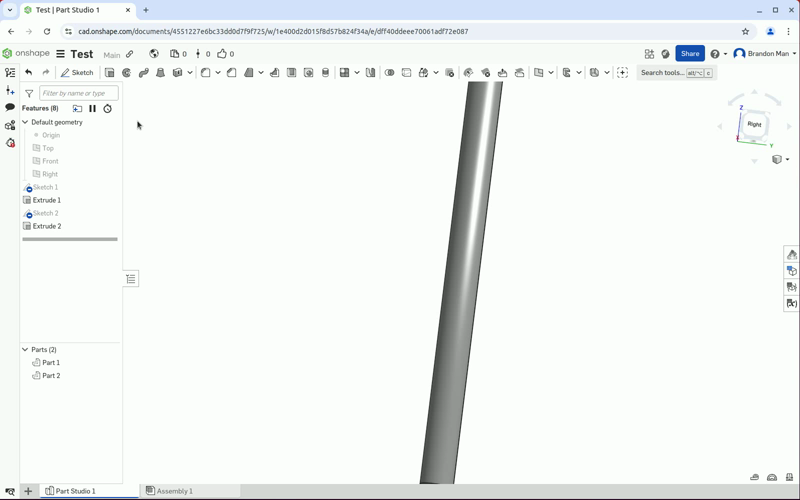
key(right, 3)
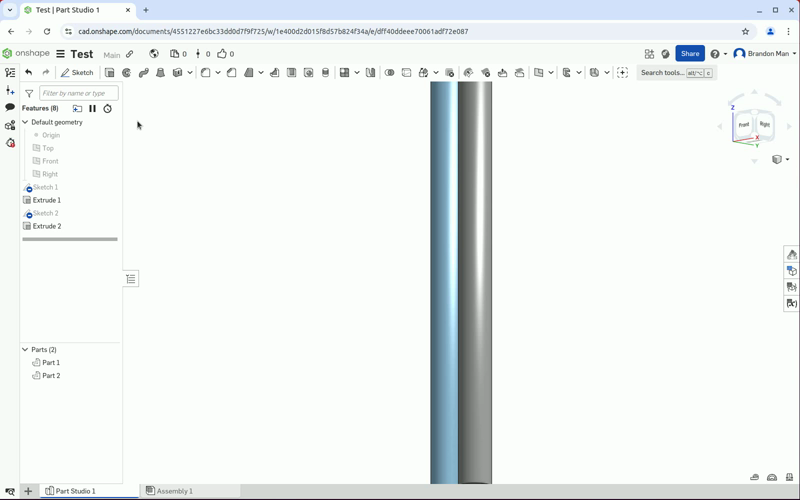
key(down, 3)
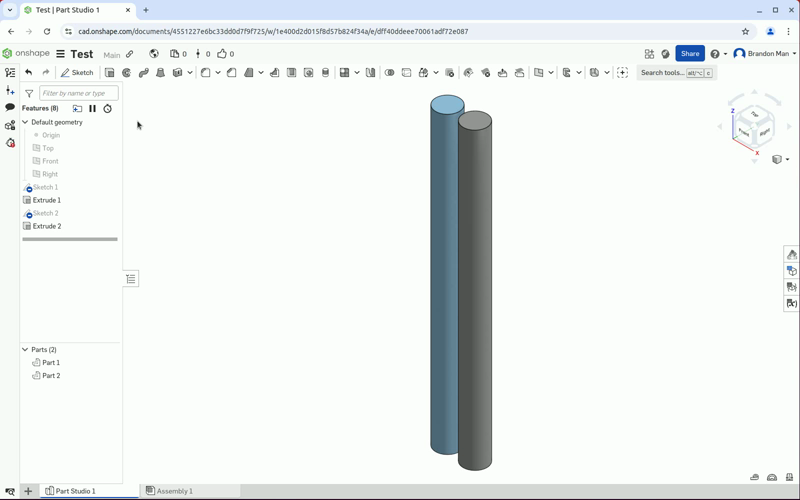
mouse_move(73, 189)
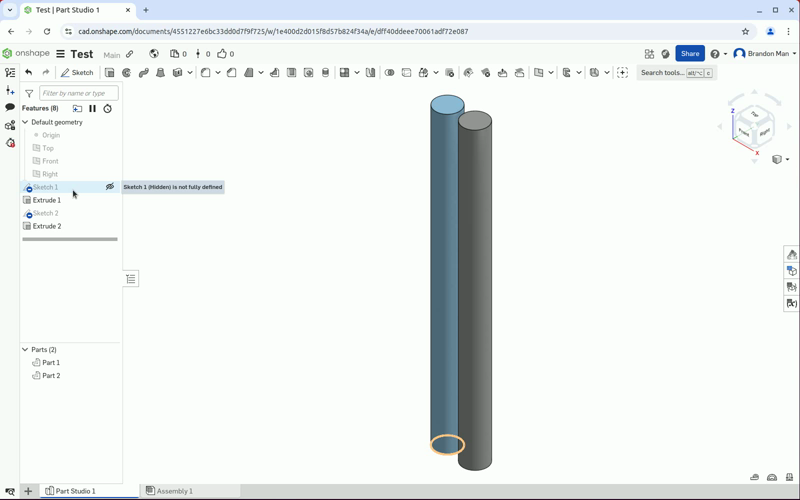
click(73, 189)